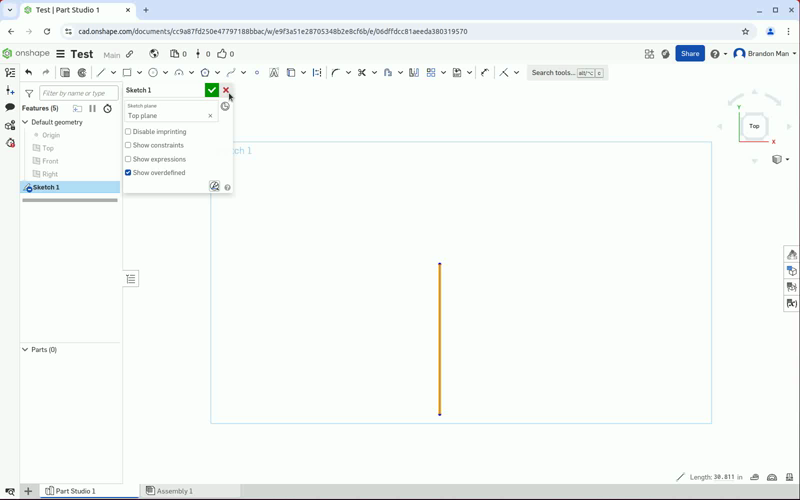
key(shift+h)
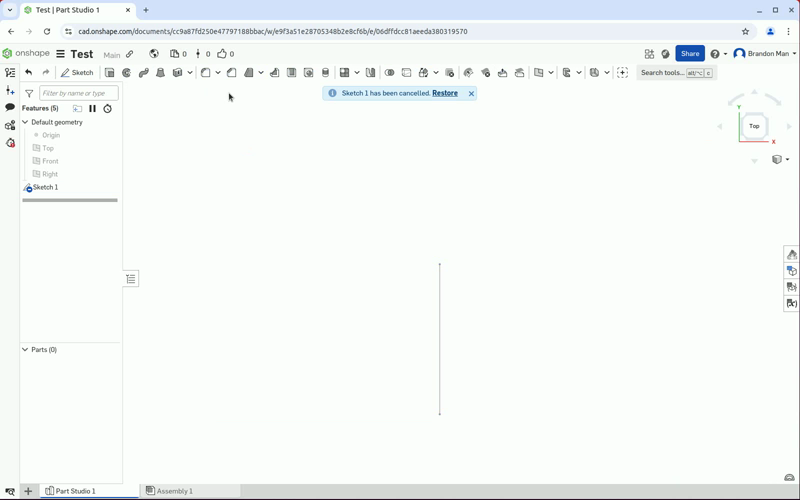
key(shift+s)
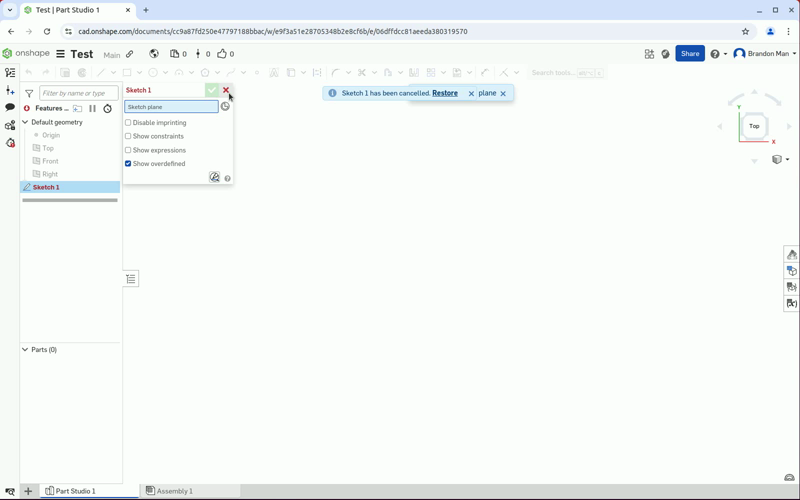
mouse_move(73, 150)
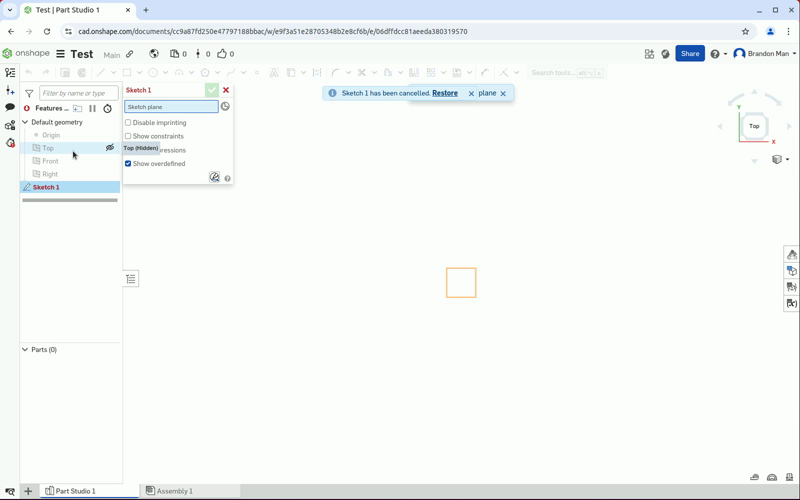
click(73, 150)
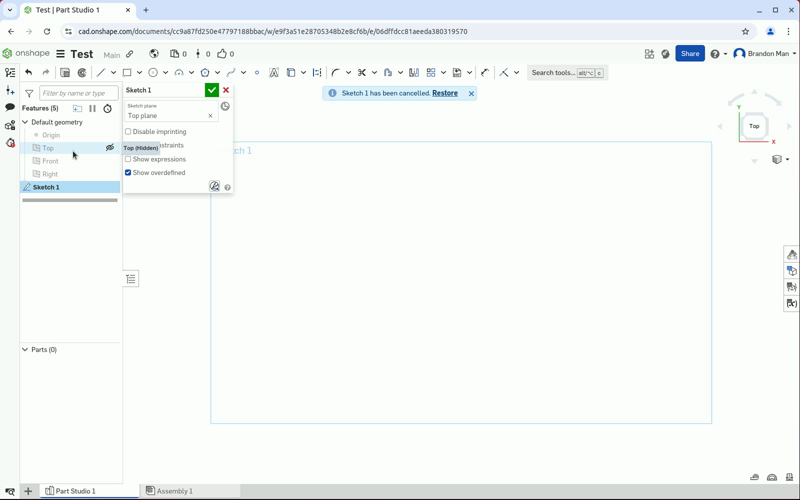
mouse_move(73, 352)
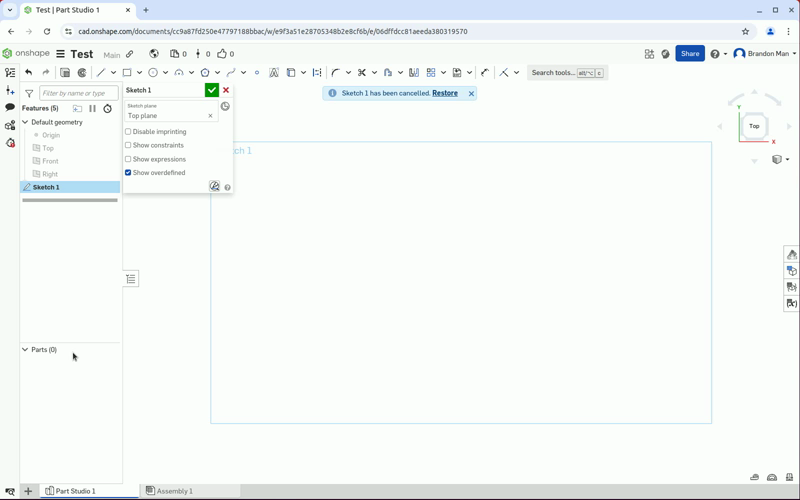
key(y)
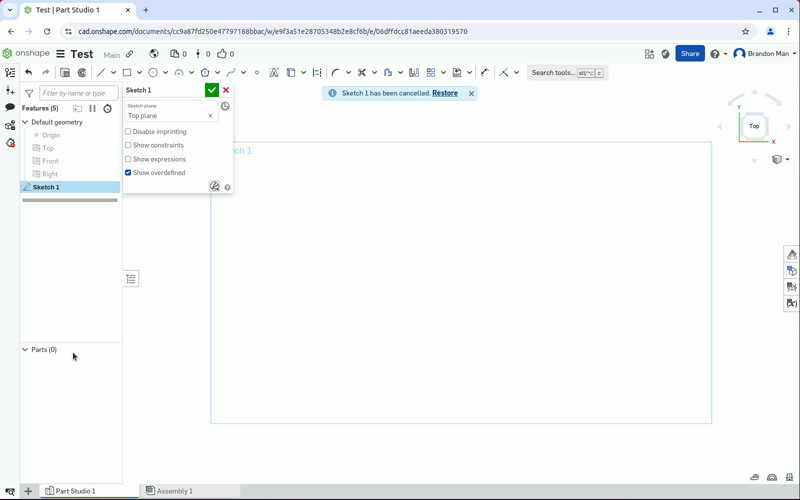
key(l)
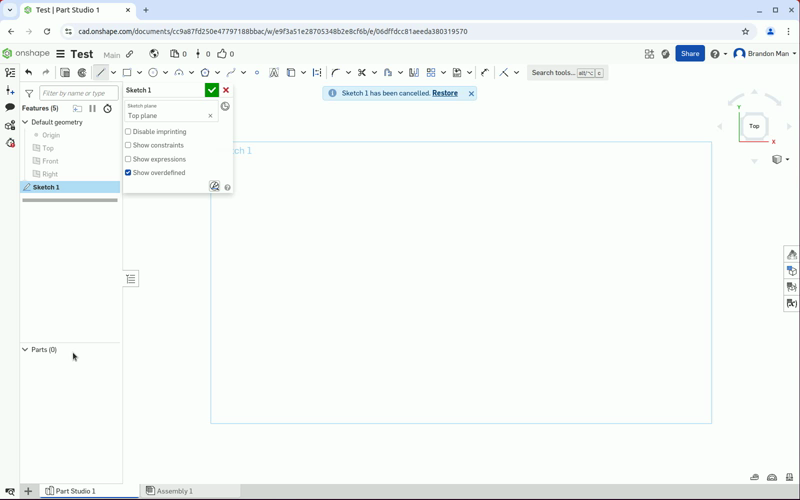
key_down(shift)
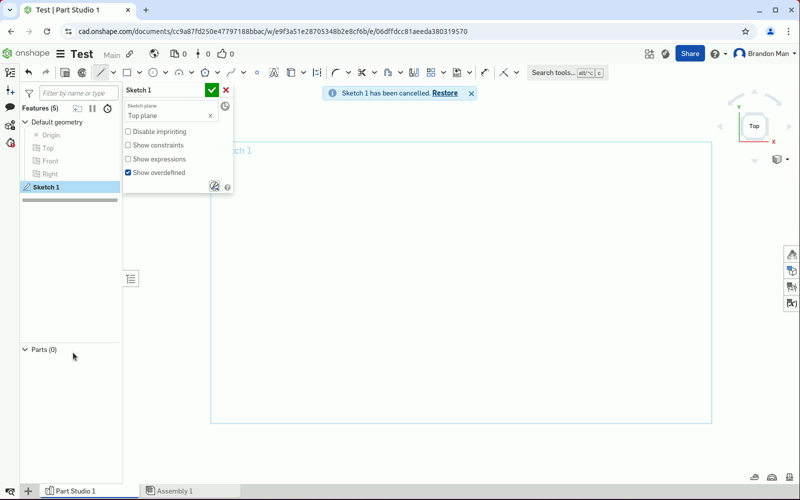
mouse_move(348, 297)
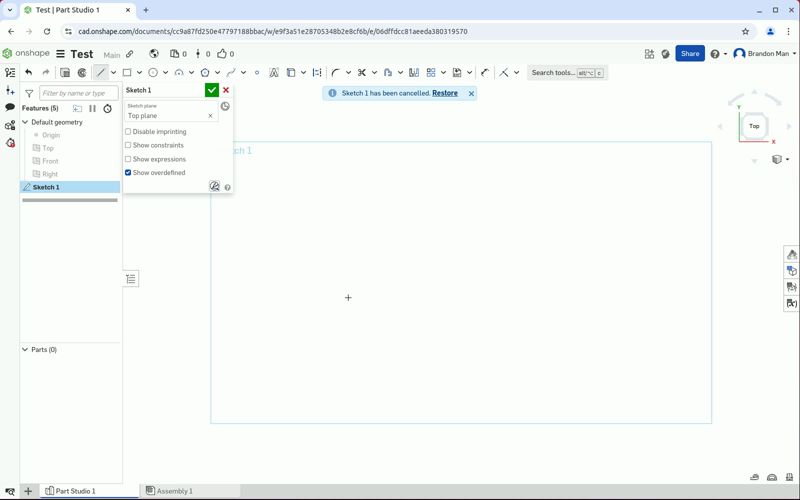
click(348, 297)
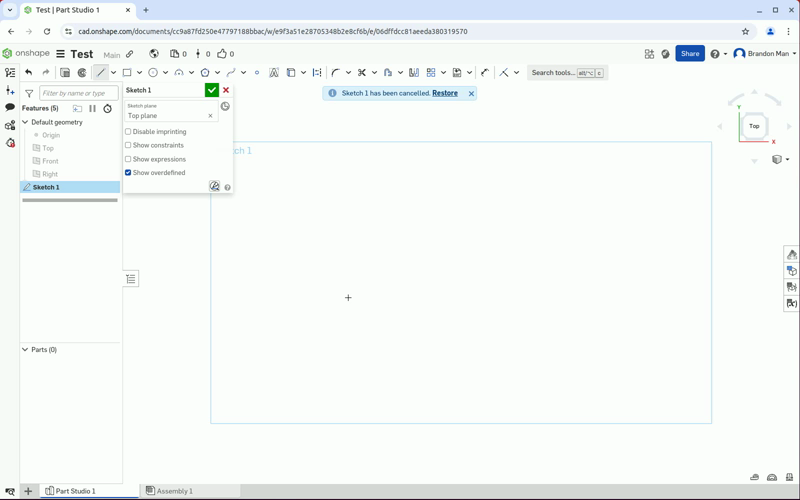
key_up(shift)
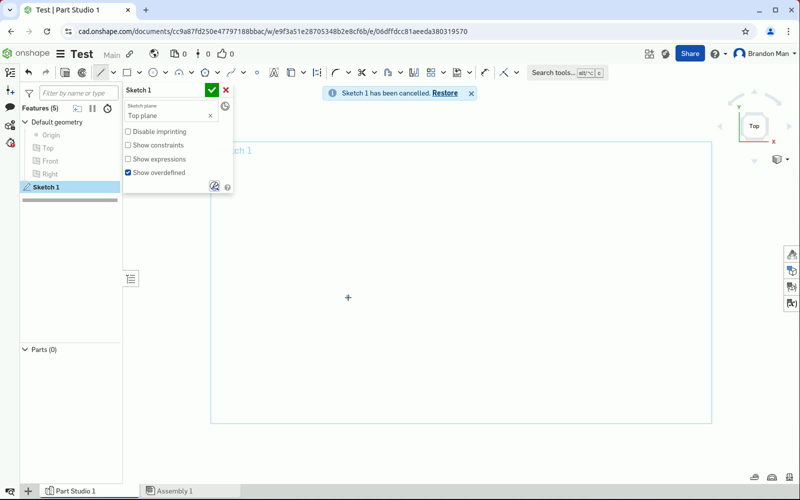
key_down(shift)
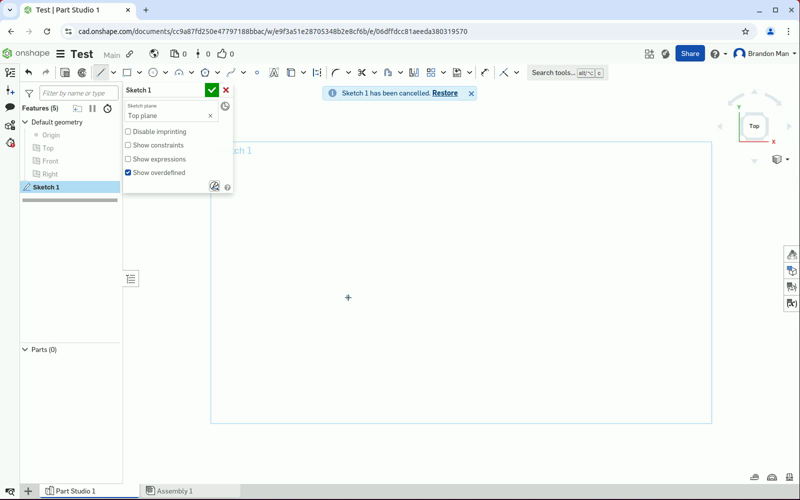
mouse_move(557, 297)
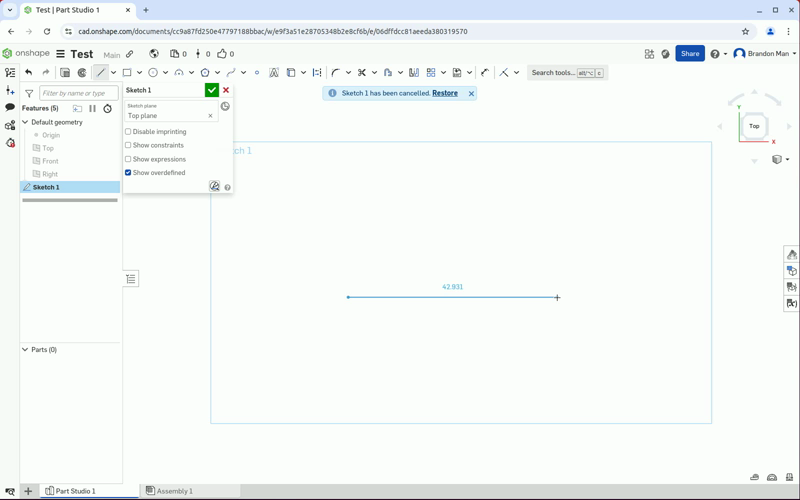
click(557, 297)
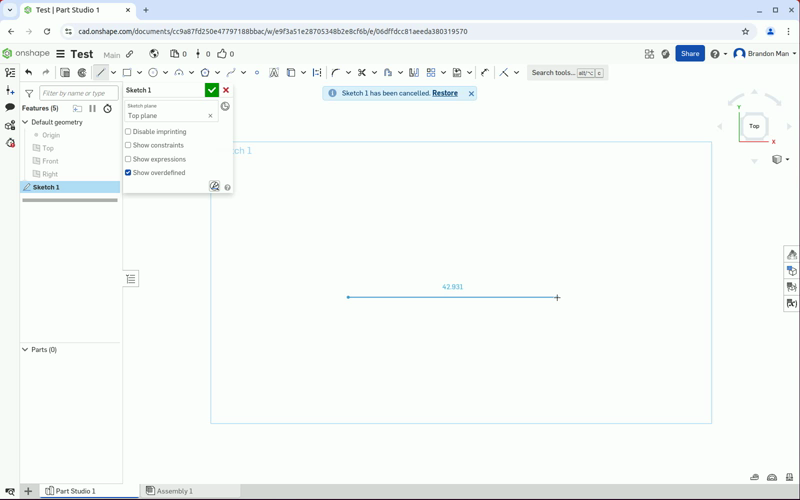
key_up(shift)
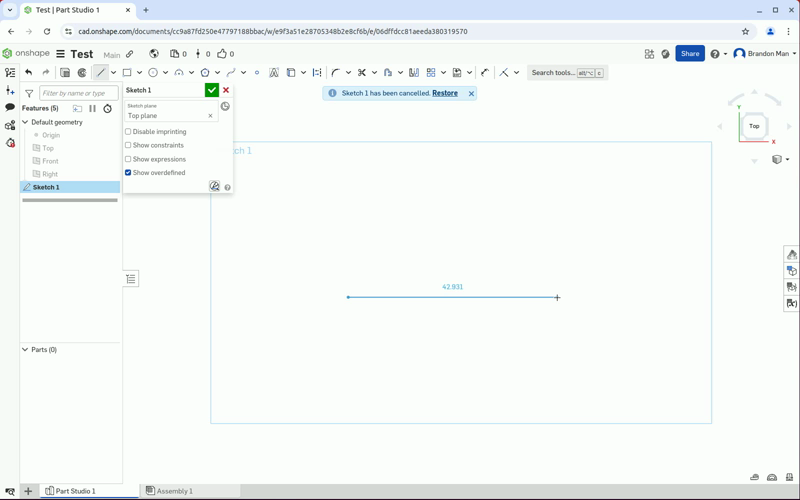
key_down(shift)
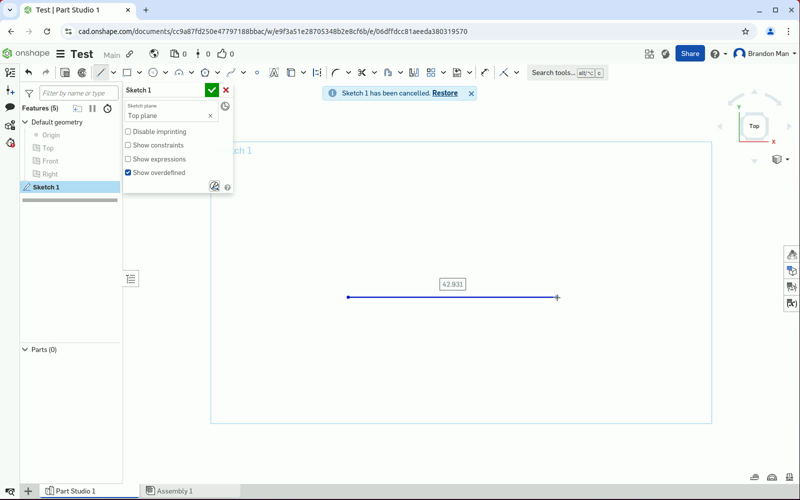
mouse_move(557, 189)
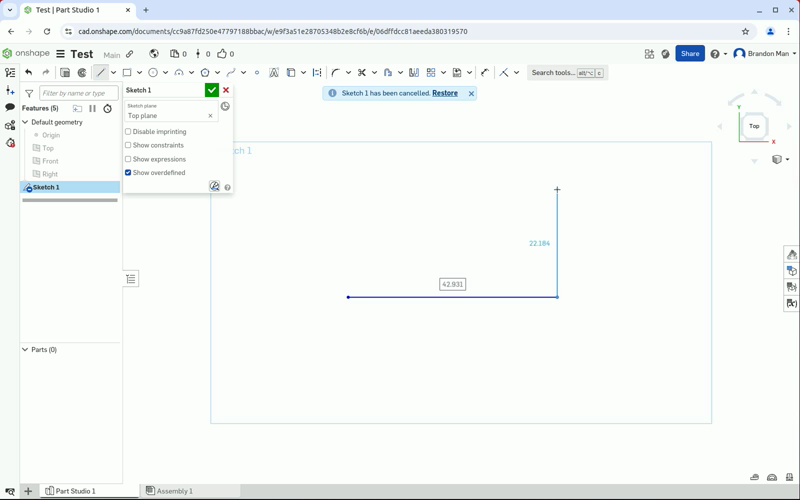
click(557, 189)
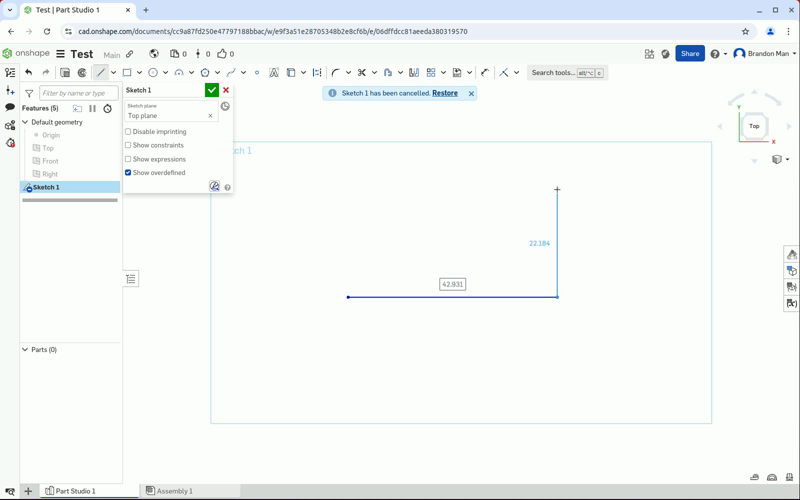
key_up(shift)
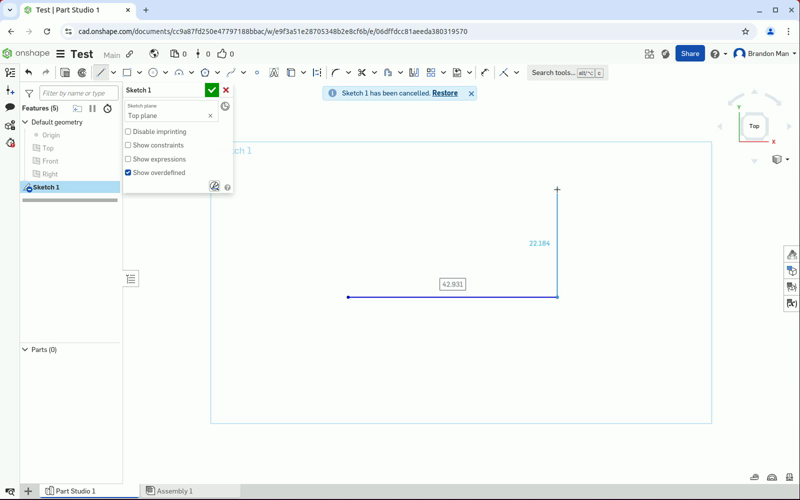
key_down(shift)
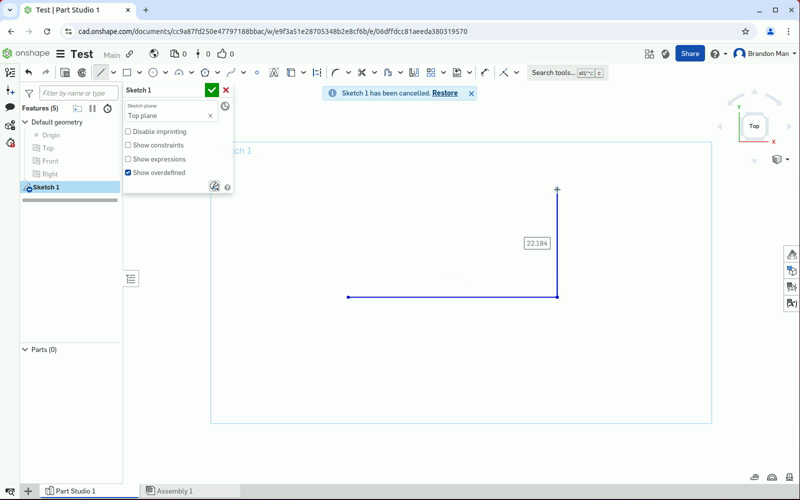
mouse_move(348, 189)
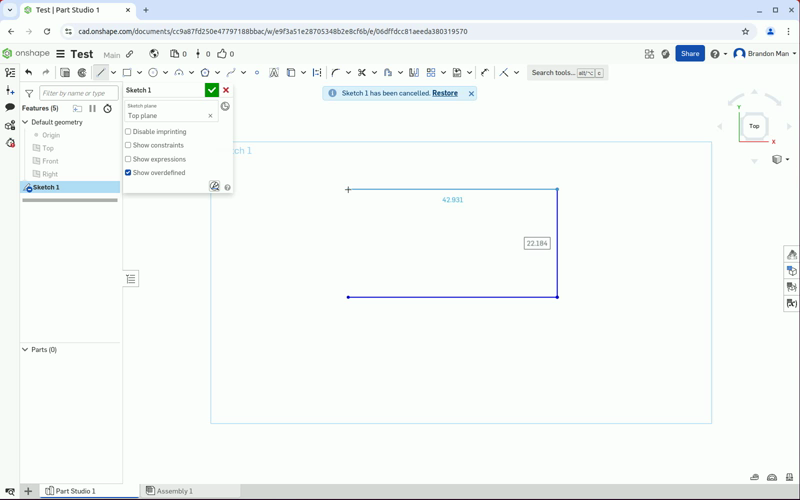
click(348, 189)
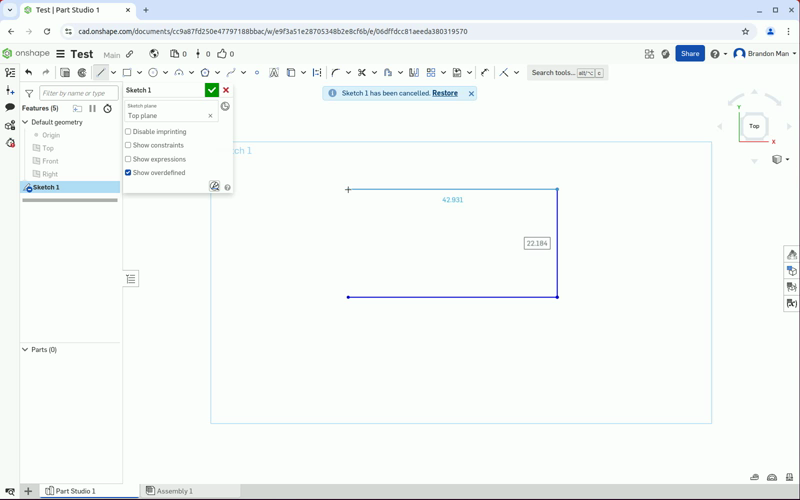
key_up(shift)
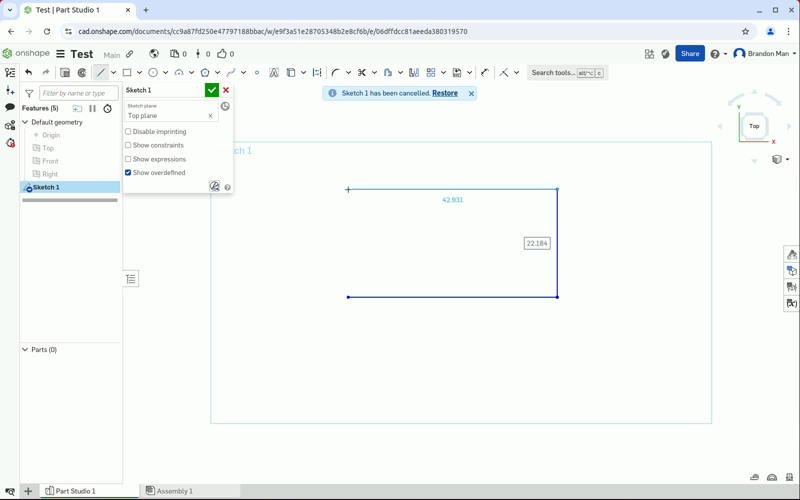
key_down(shift)
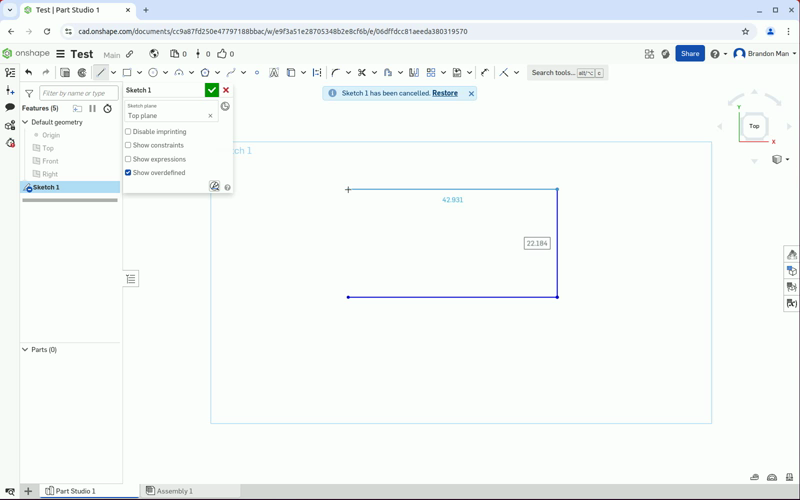
mouse_move(348, 297)
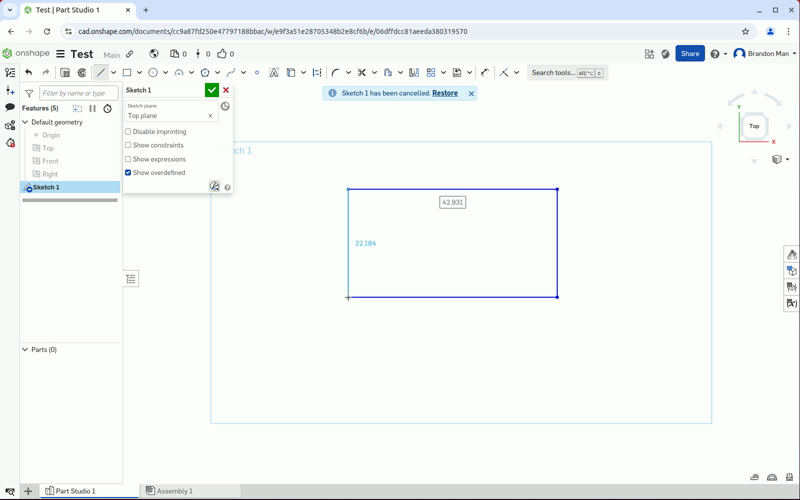
key_up(shift)
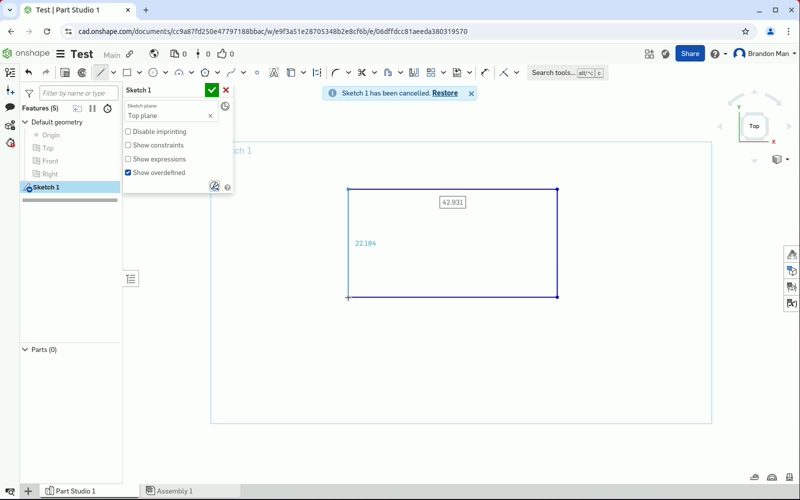
click(348, 297)
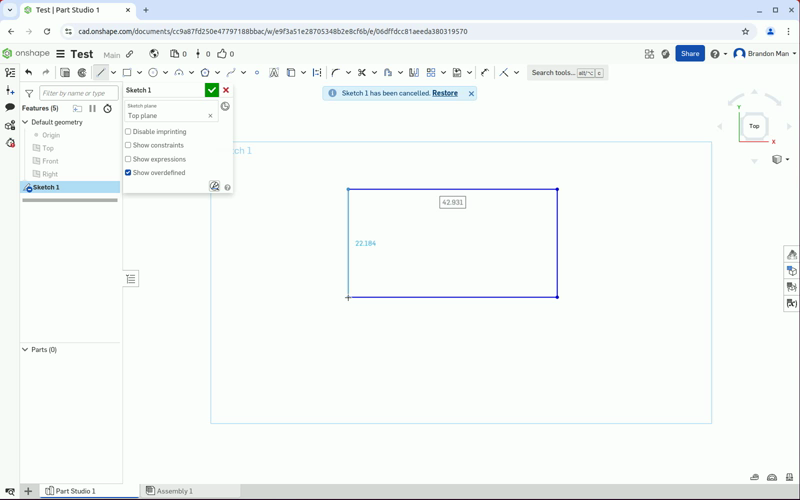
key(esc)
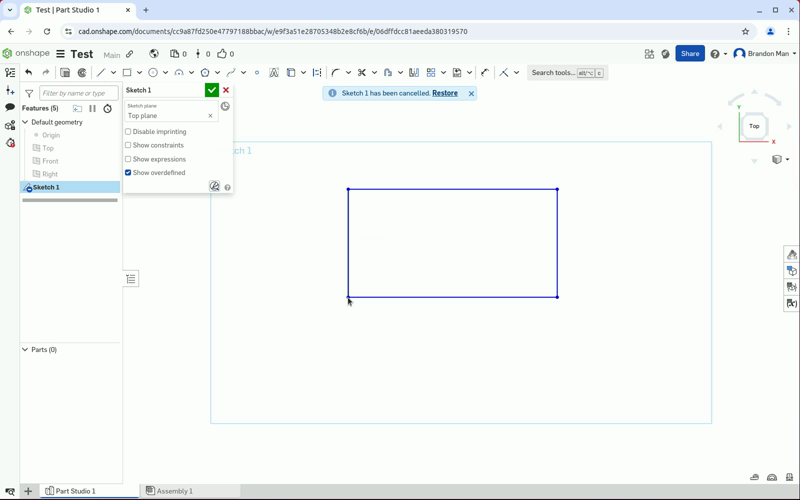
mouse_move(435, 237)
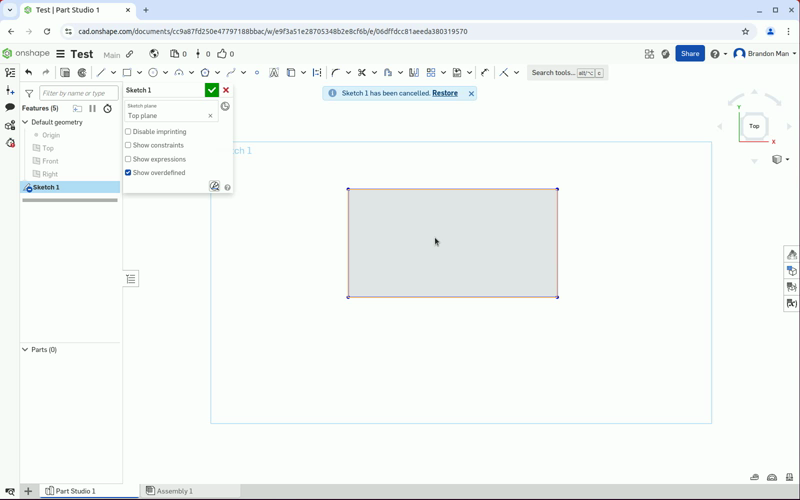
click(435, 237)
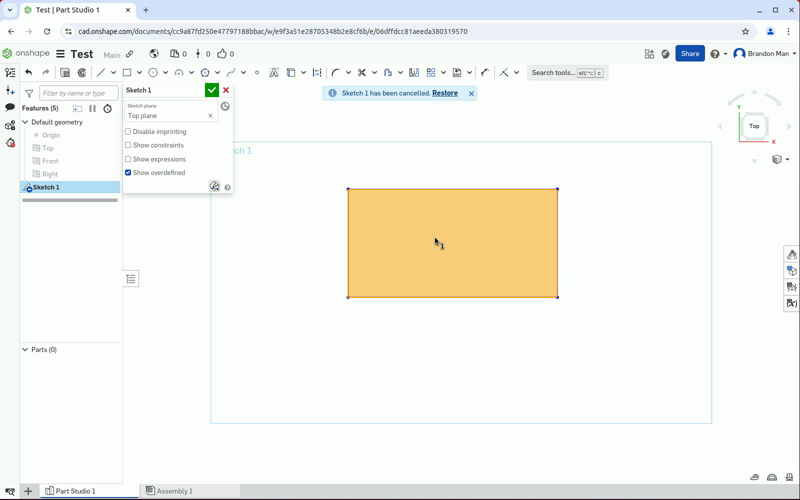
mouse_move(73, 352)
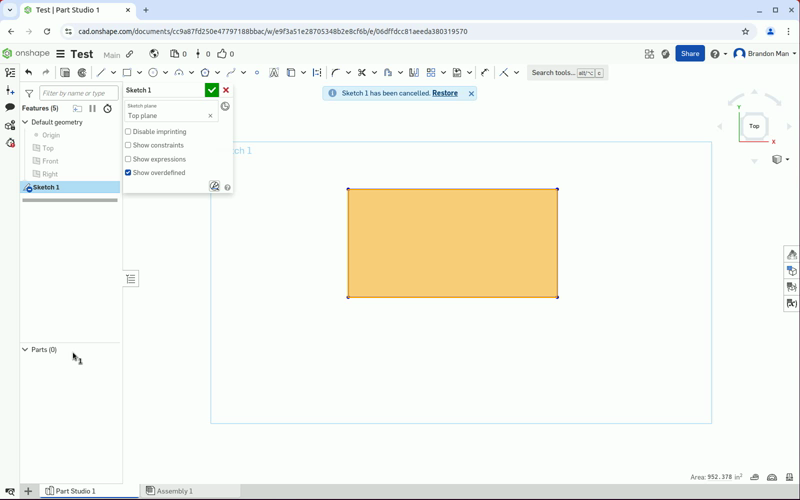
key(shift+y)
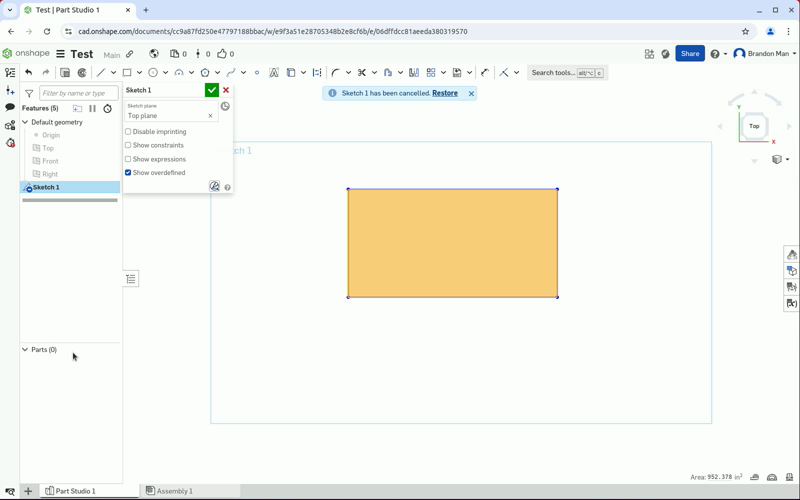
key(shift+e)
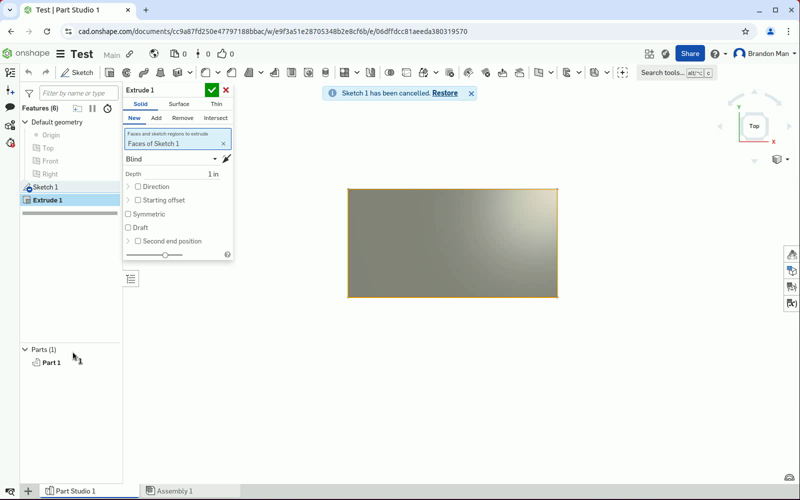
mouse_move(143, 106)
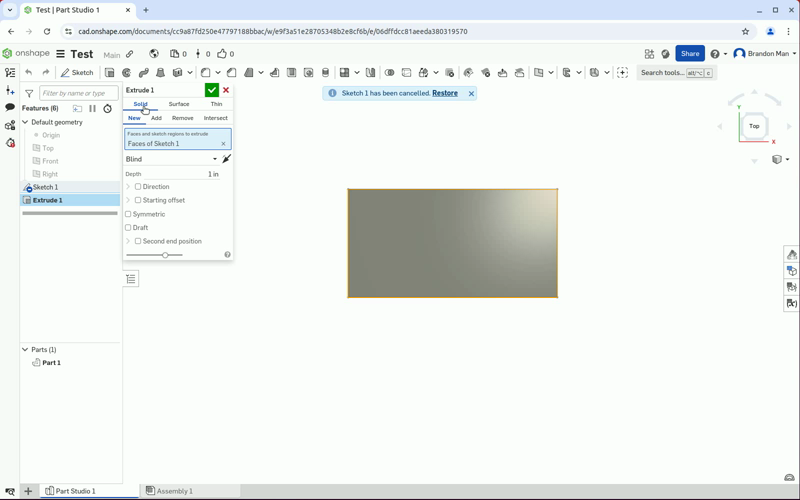
click(143, 106)
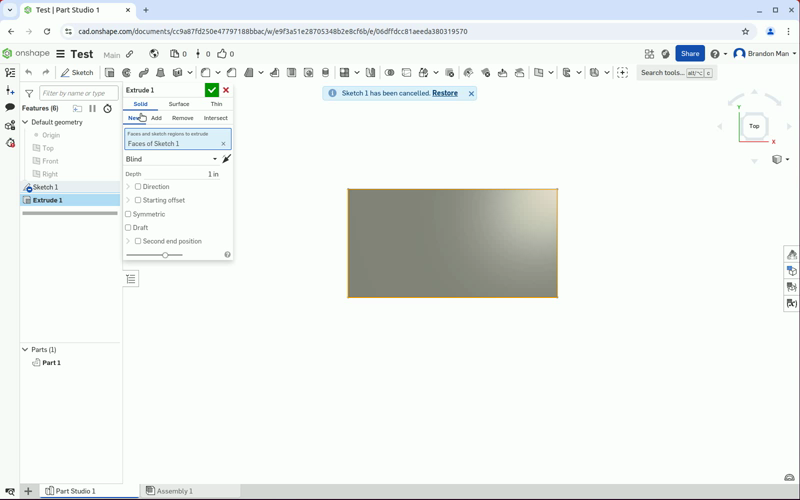
mouse_move(137, 120)
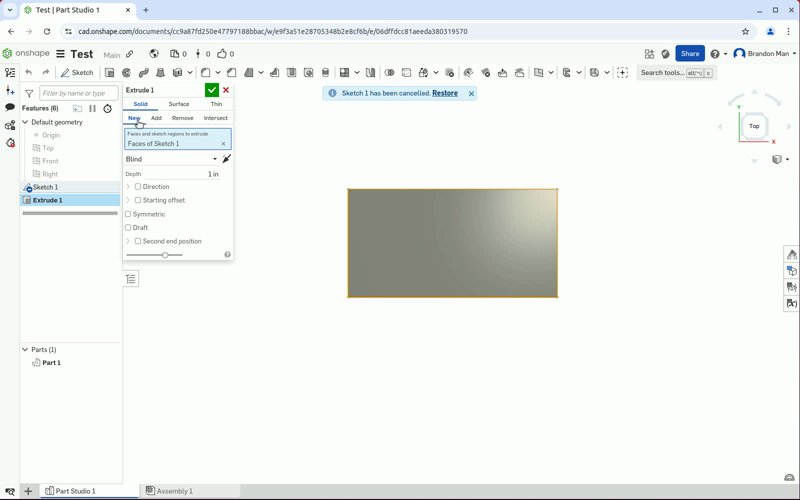
click(137, 120)
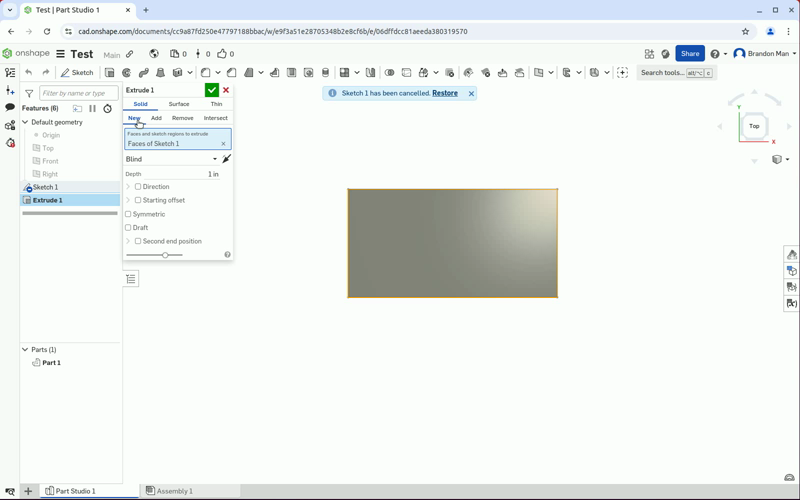
key(tab, 4)
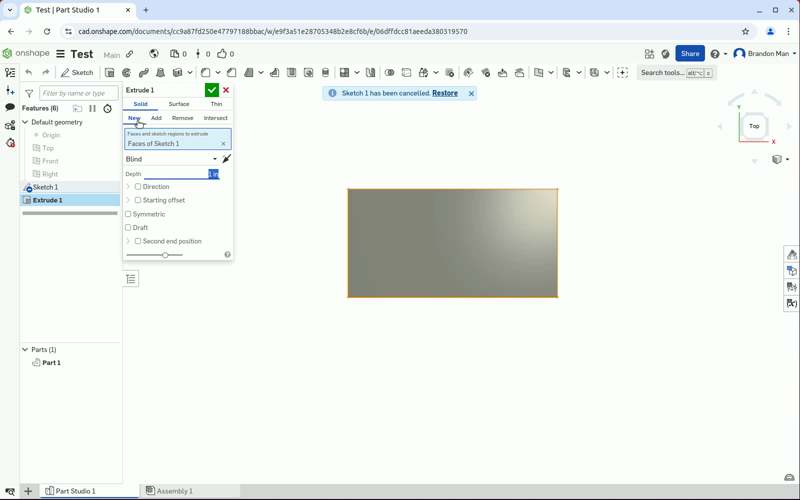
text(0.722)
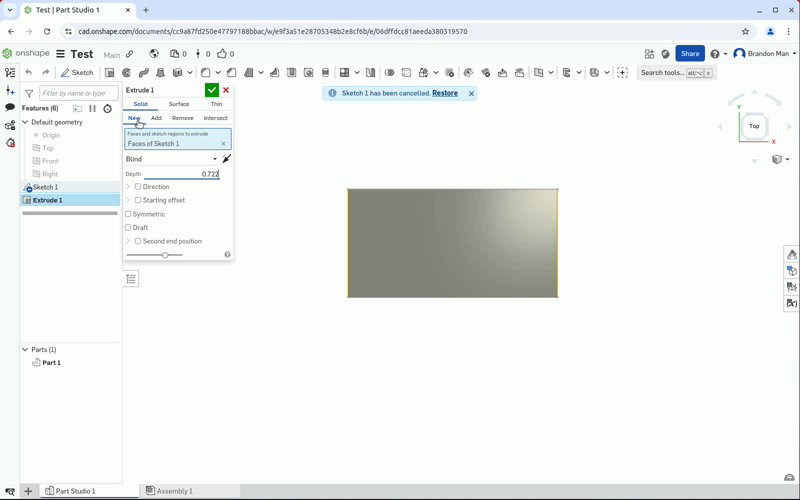
key(enter)
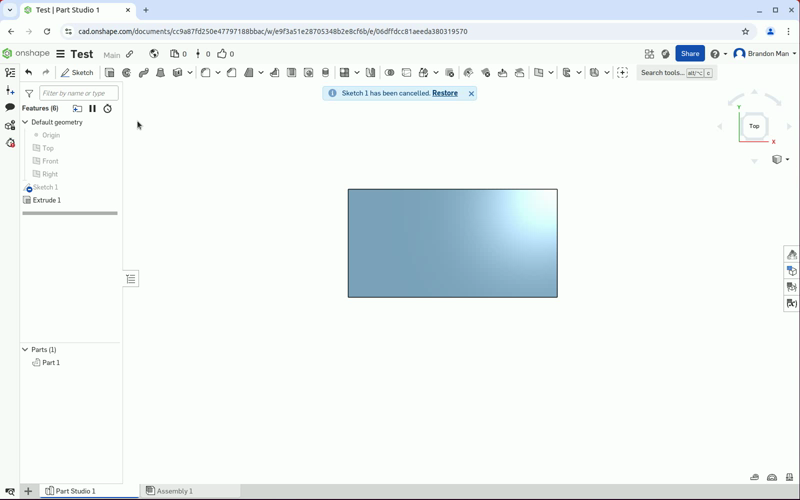
key(shift+h)
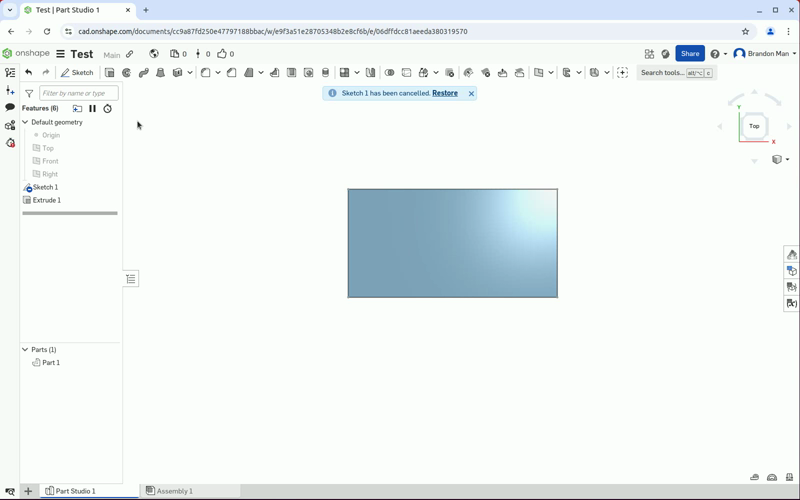
key(shift+h)
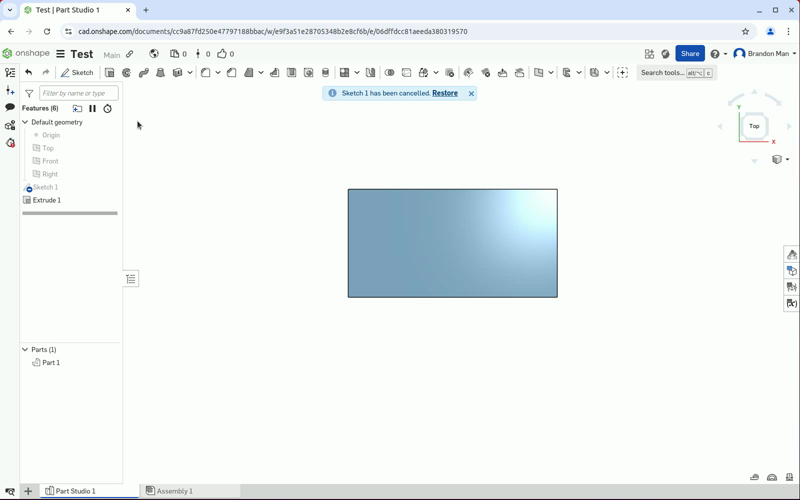
mouse_move(73, 189)
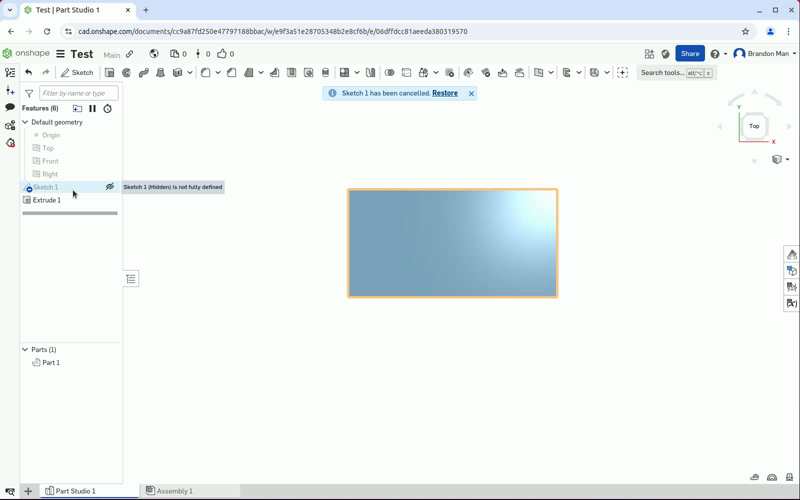
click(73, 189)
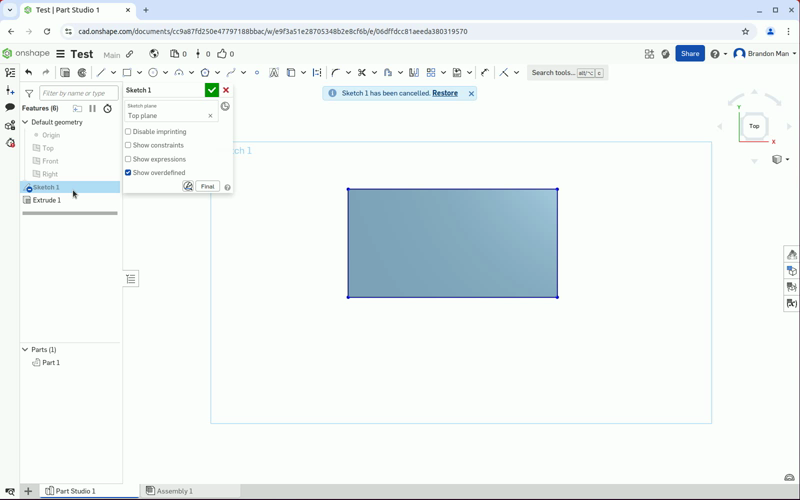
mouse_move(229, 92)
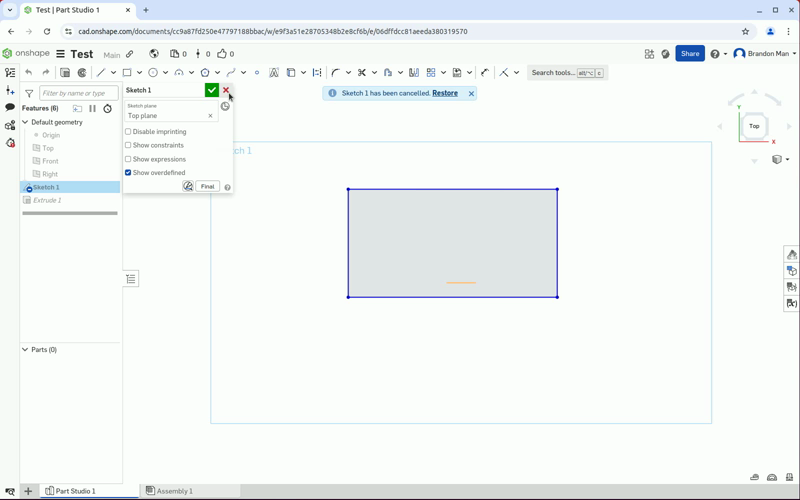
click(229, 92)
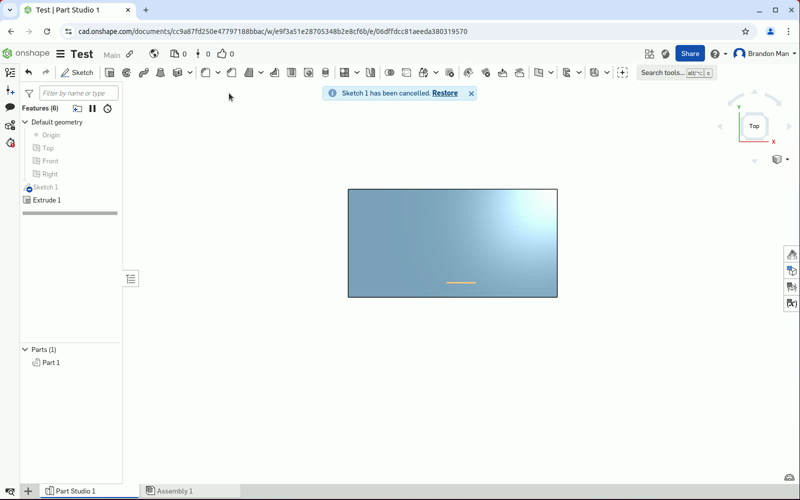
mouse_move(73, 352)
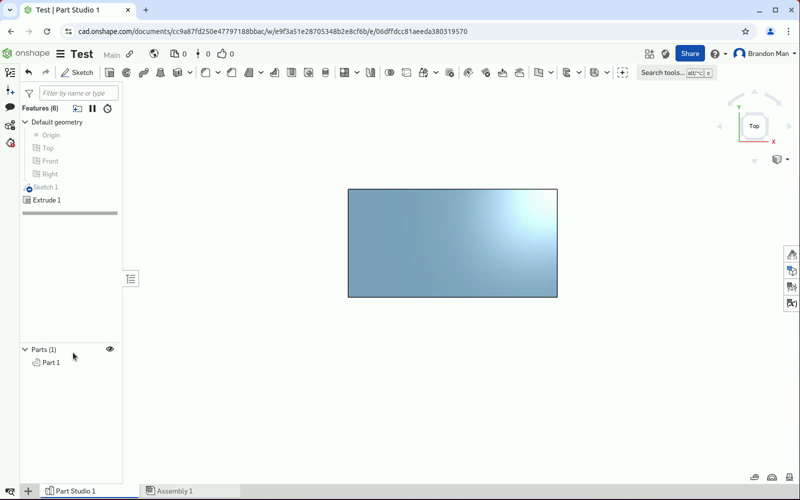
key(y)
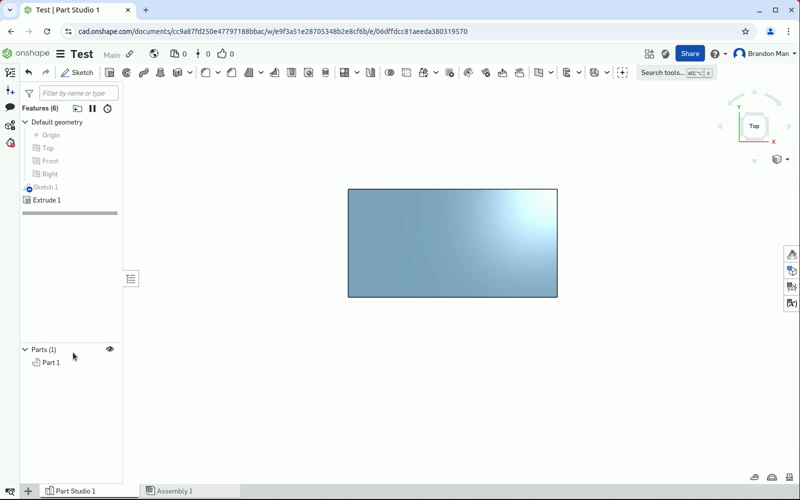
key(shift+p)
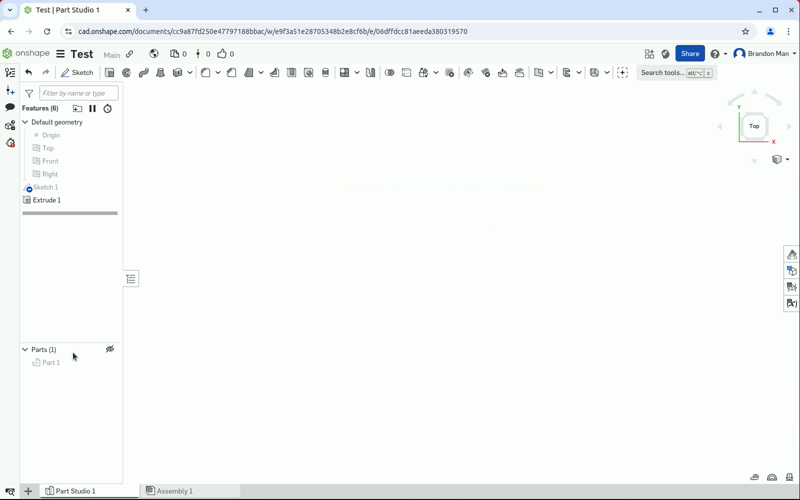
key(space)
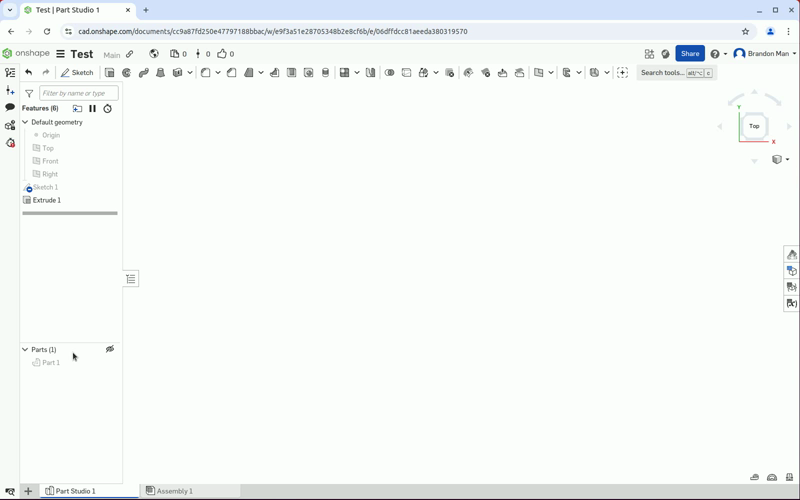
key_down(shift)
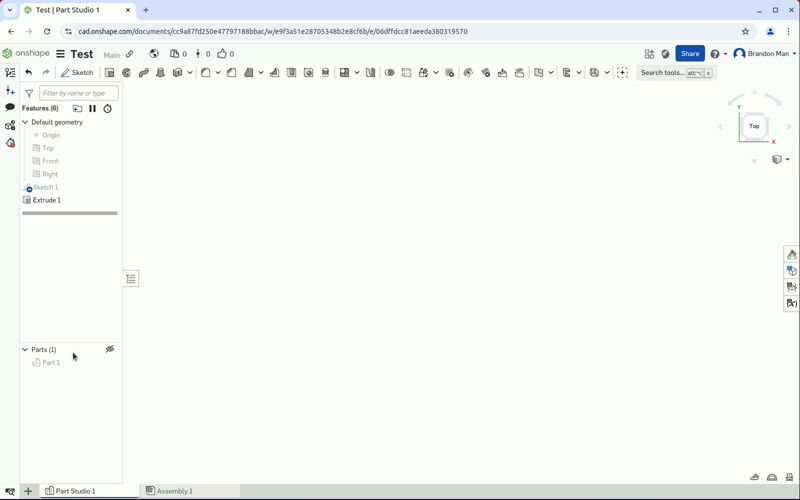
key(up)
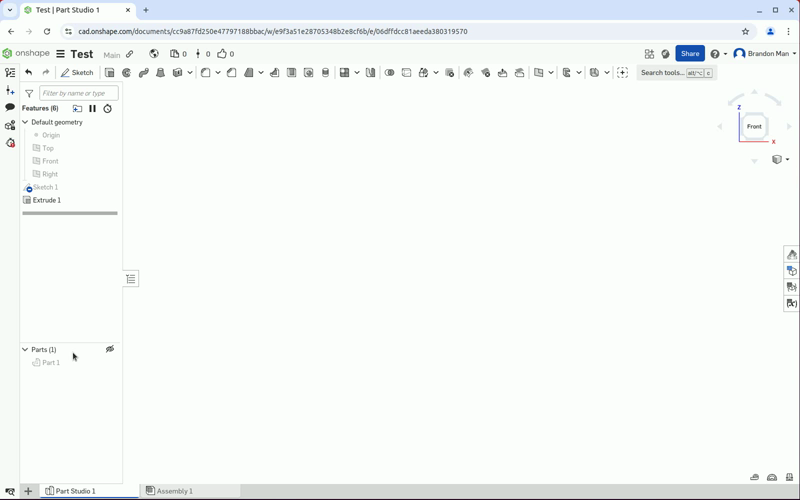
key_up(shift)
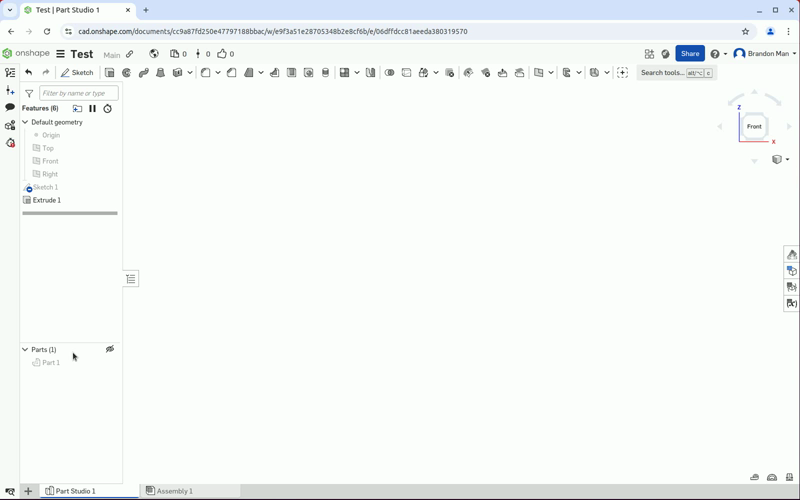
mouse_move(73, 352)
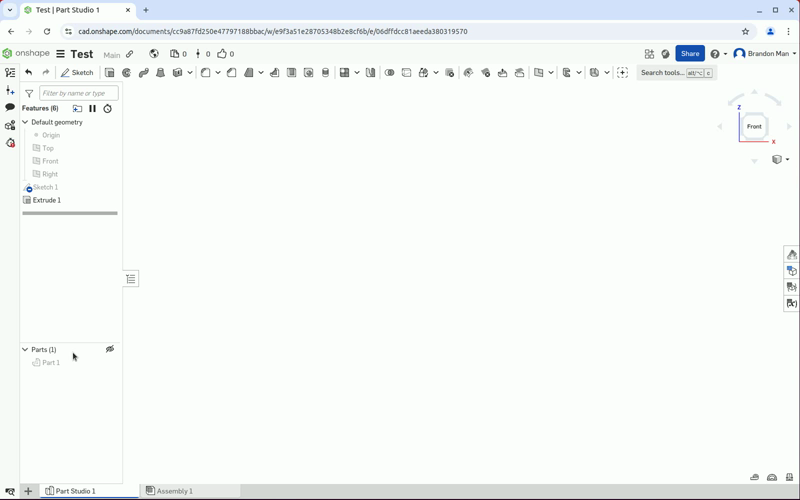
key(shift+y)
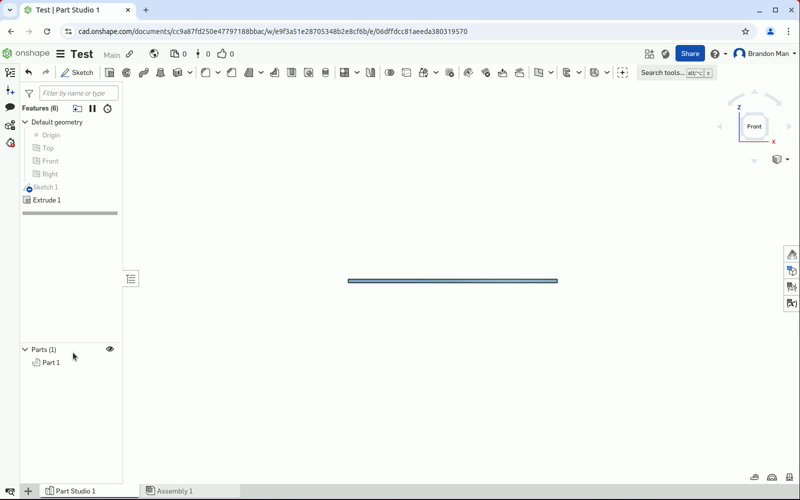
mouse_move(541, 75)
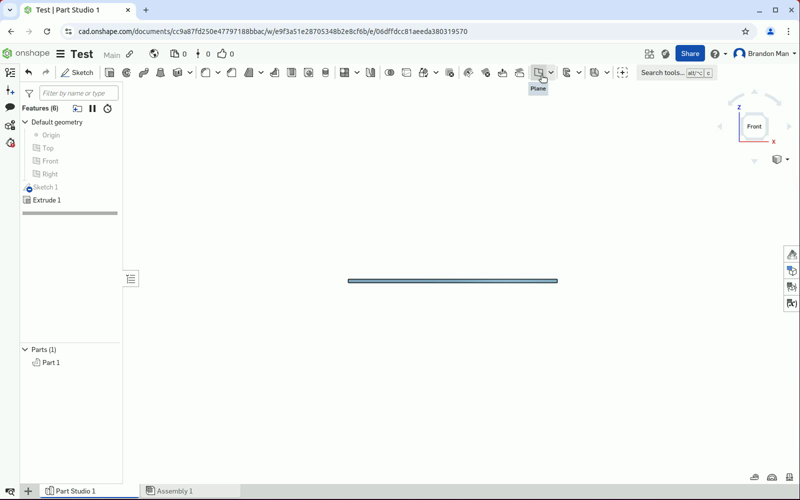
click(541, 75)
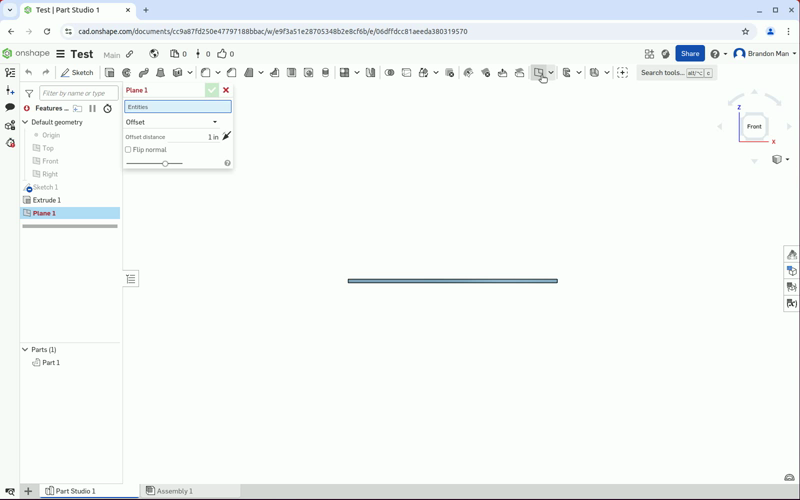
mouse_move(73, 163)
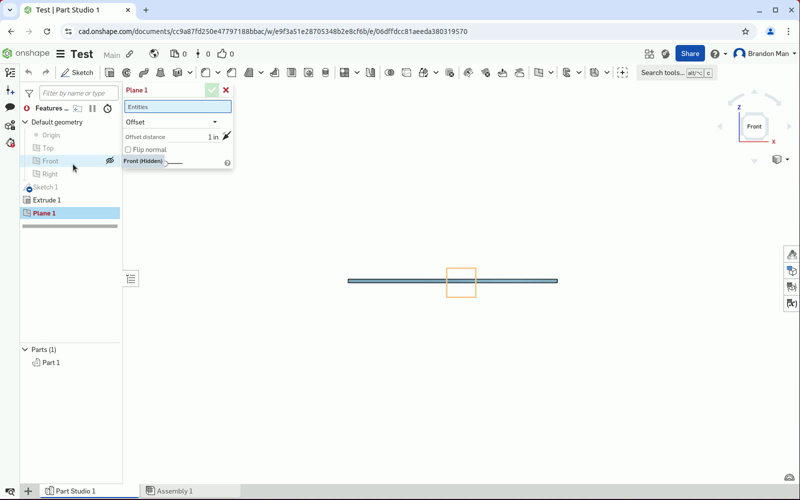
click(73, 163)
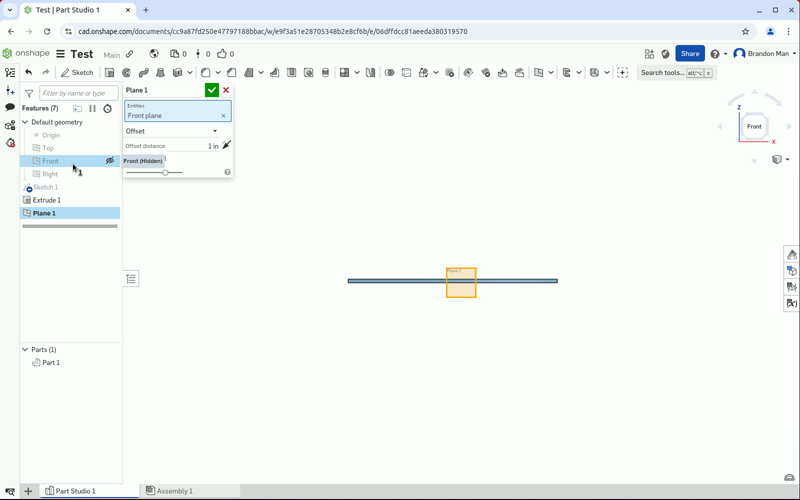
key(tab, 2)
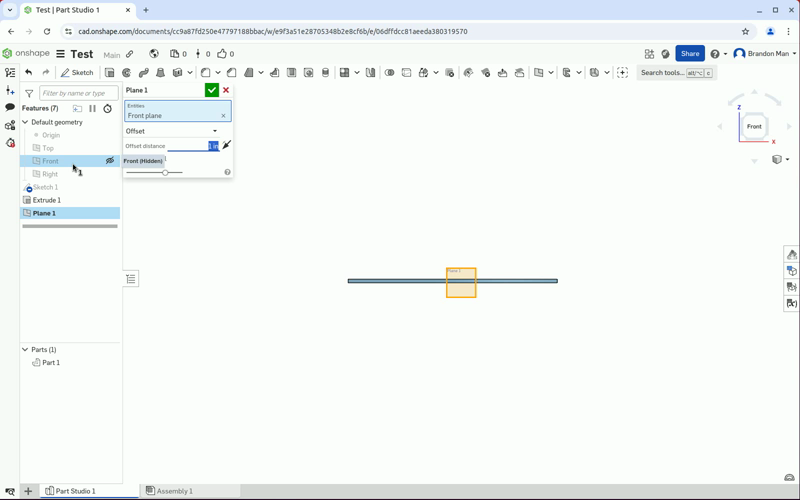
text(2.896)
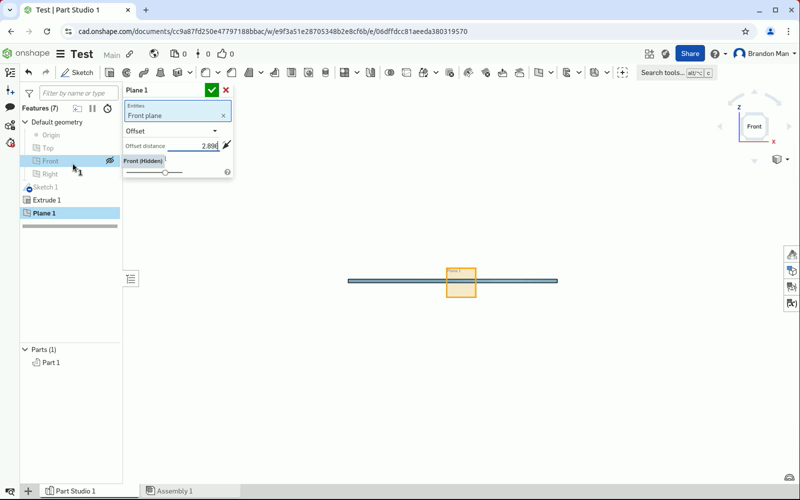
key(enter, 2)
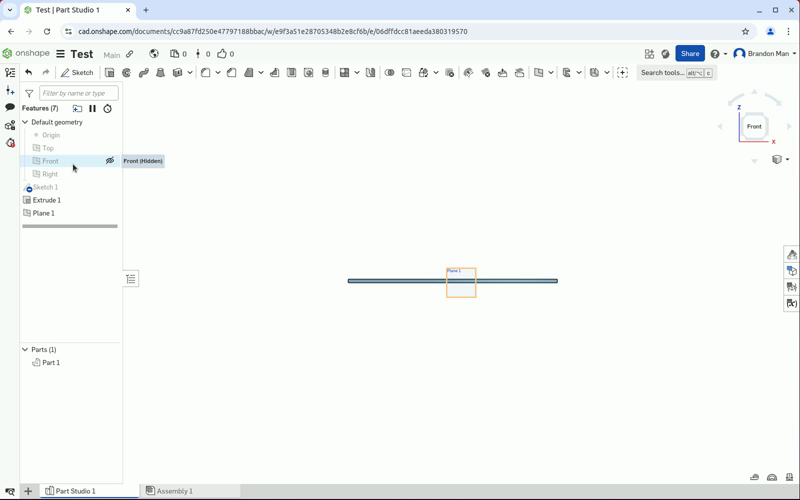
key(shift+s)
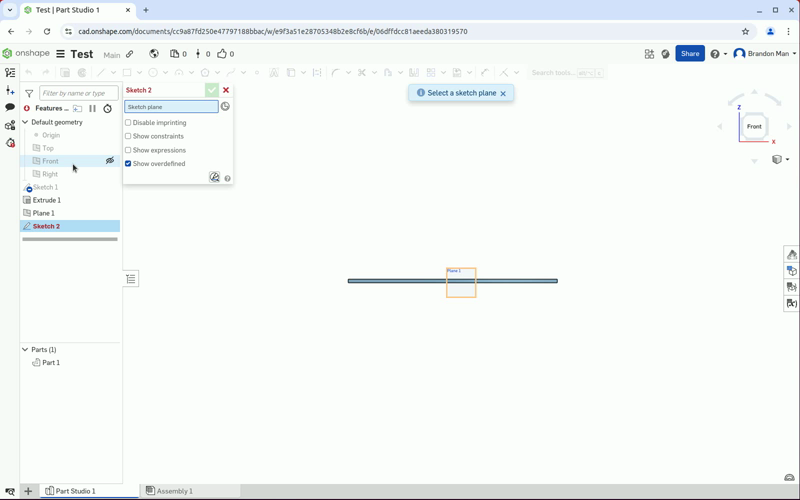
mouse_move(73, 215)
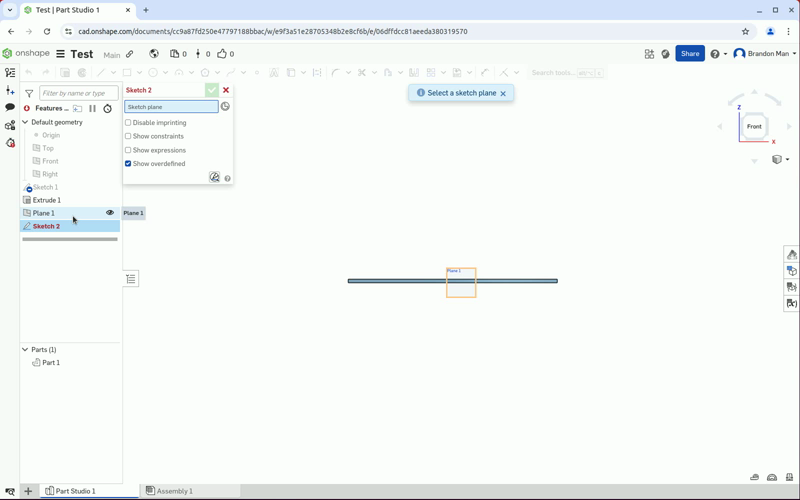
click(73, 215)
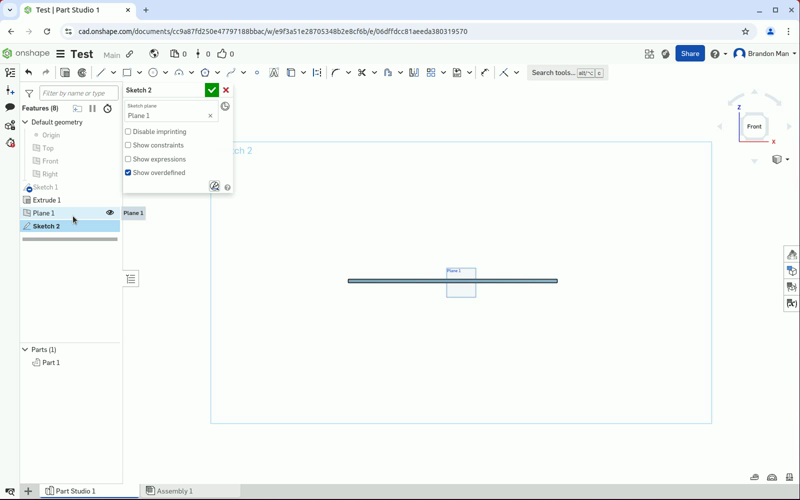
mouse_move(73, 352)
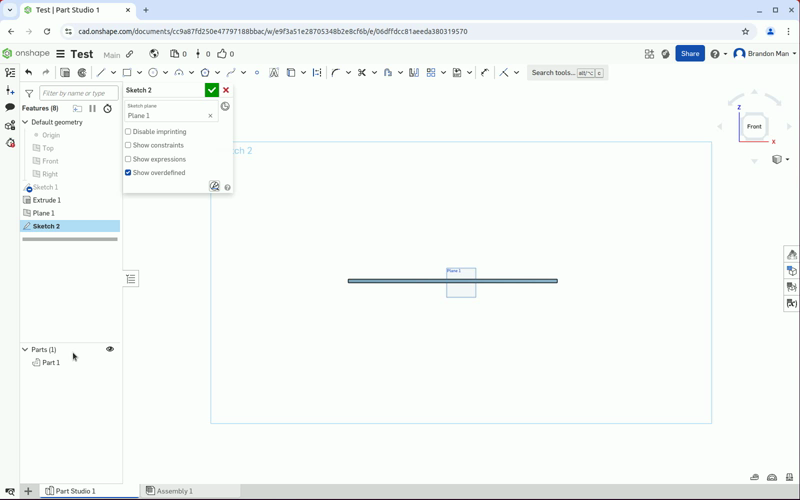
key(y)
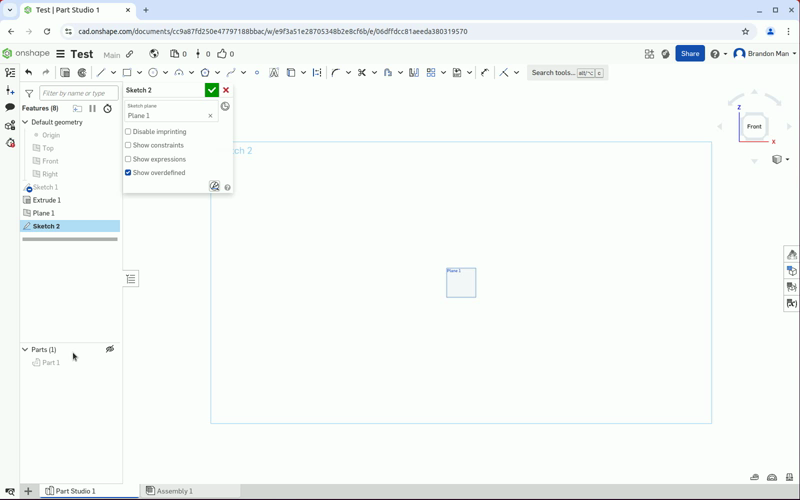
key(l)
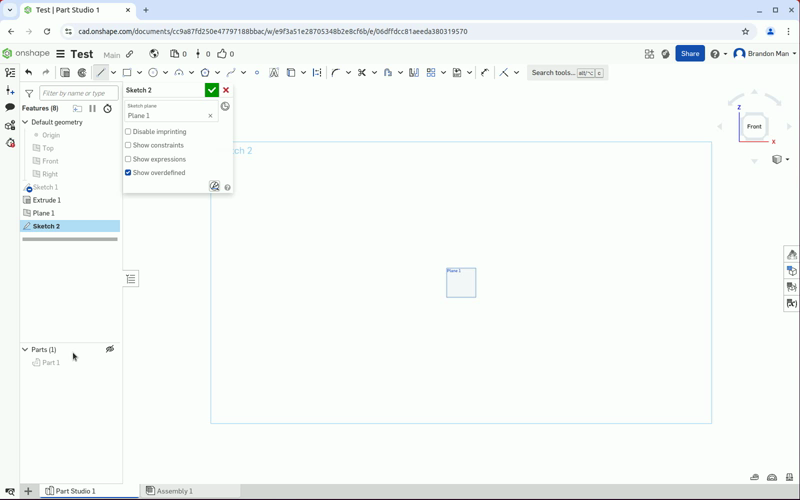
key_down(shift)
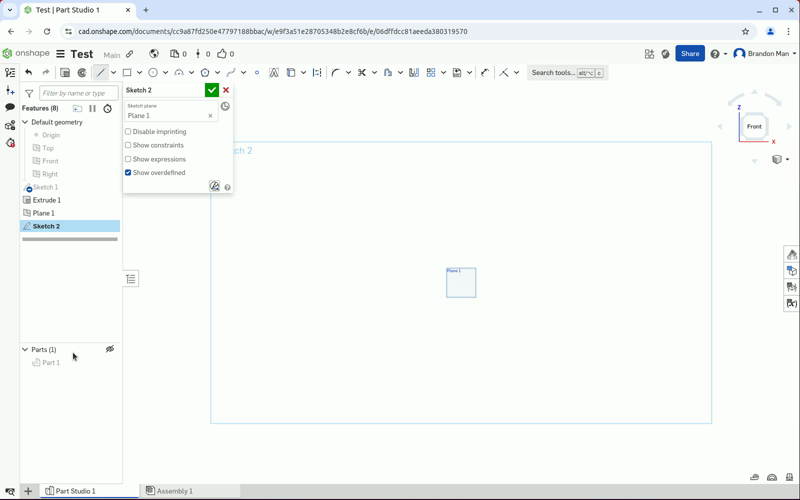
mouse_move(423, 282)
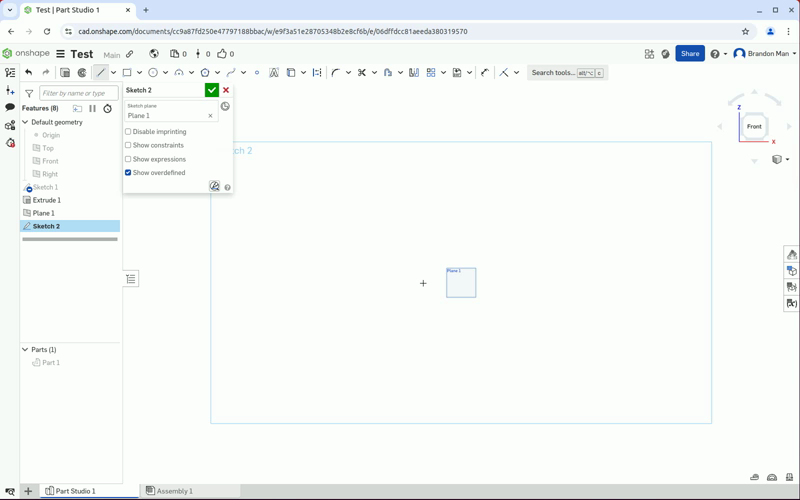
click(423, 282)
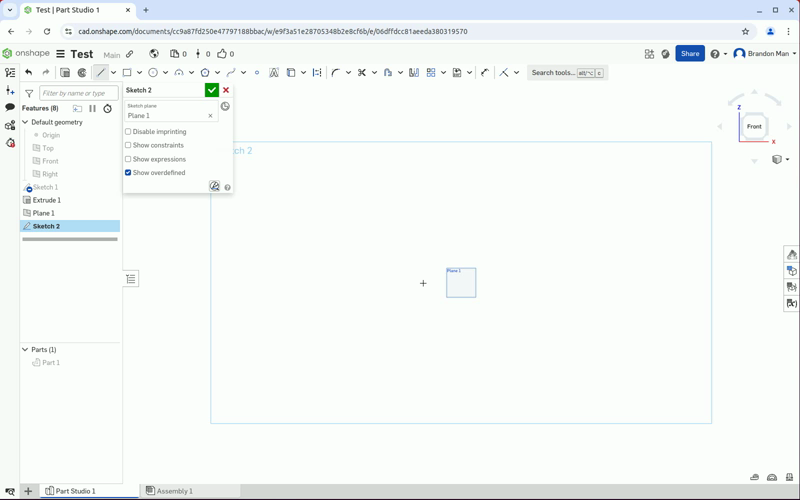
key_up(shift)
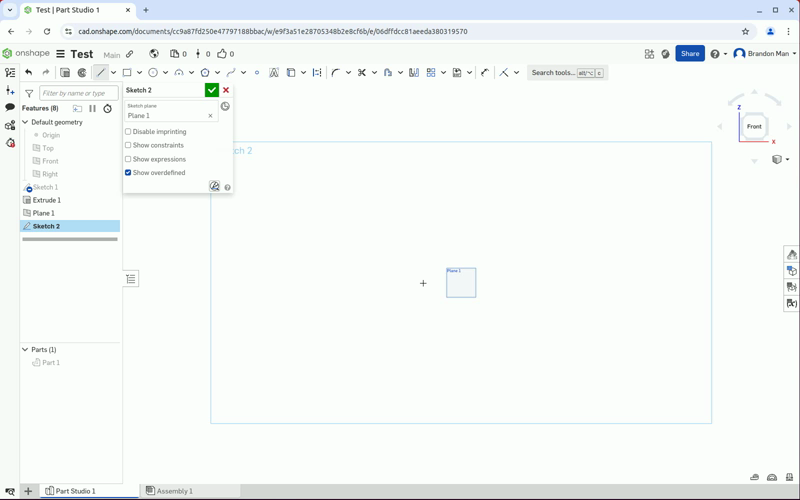
key_down(shift)
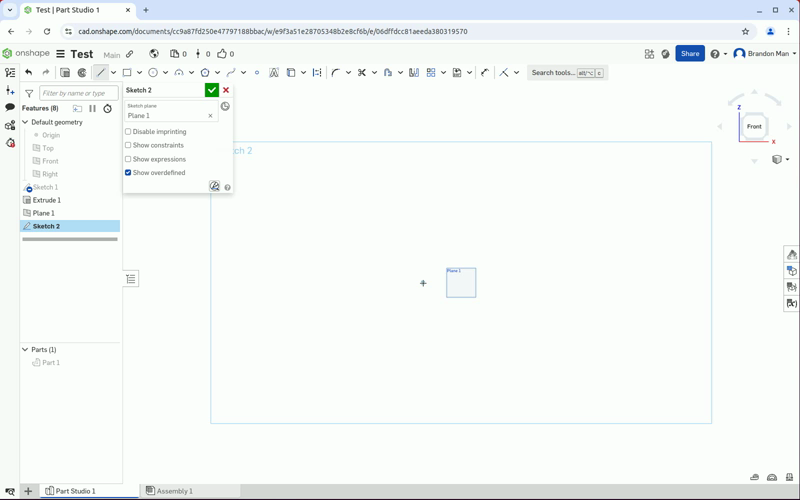
mouse_move(549, 282)
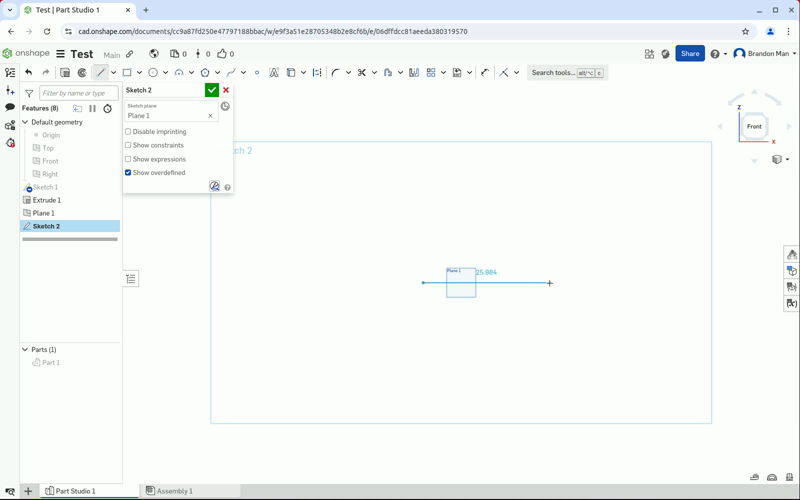
click(549, 282)
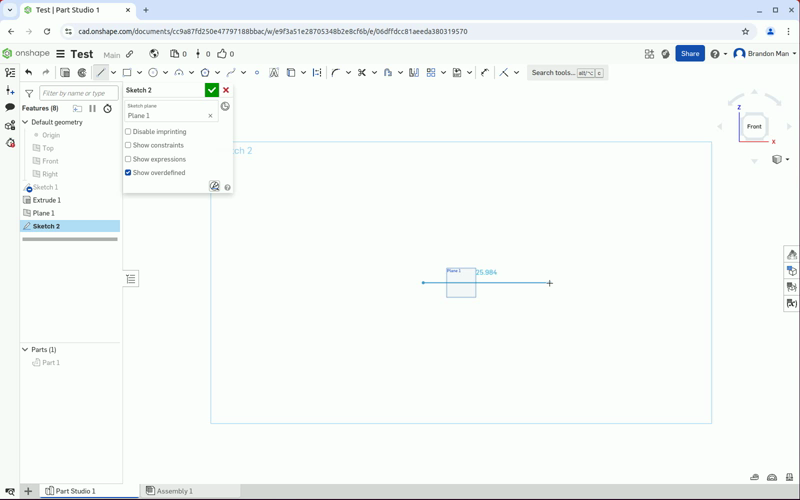
key_up(shift)
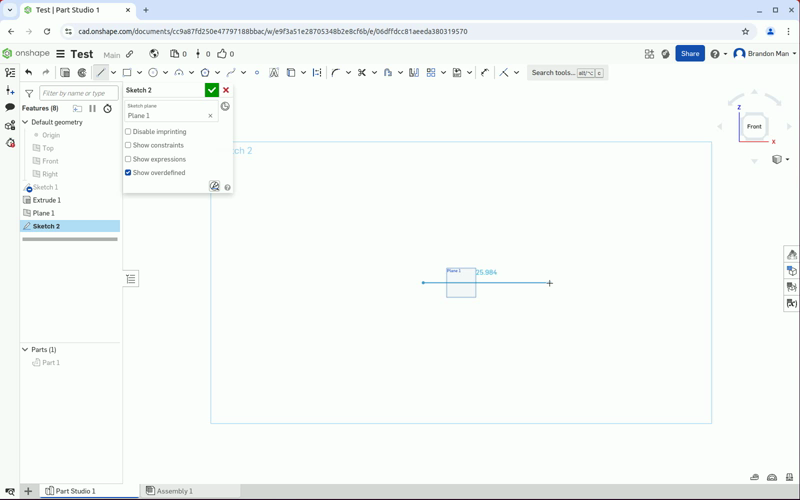
key_down(shift)
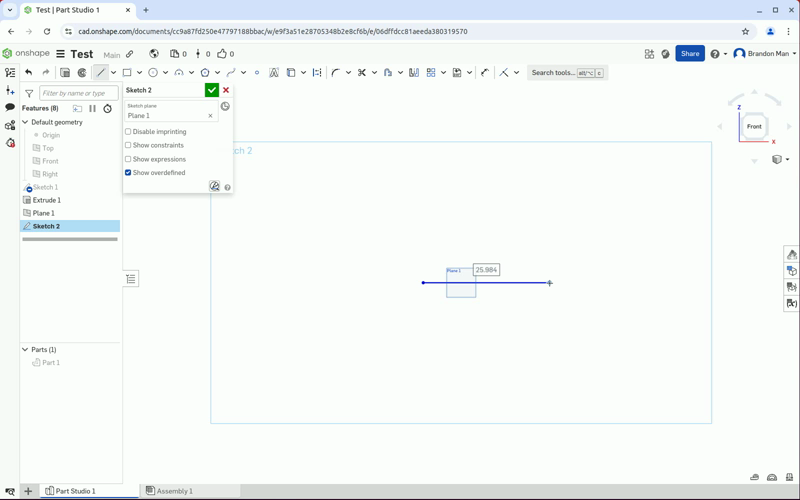
mouse_move(579, 282)
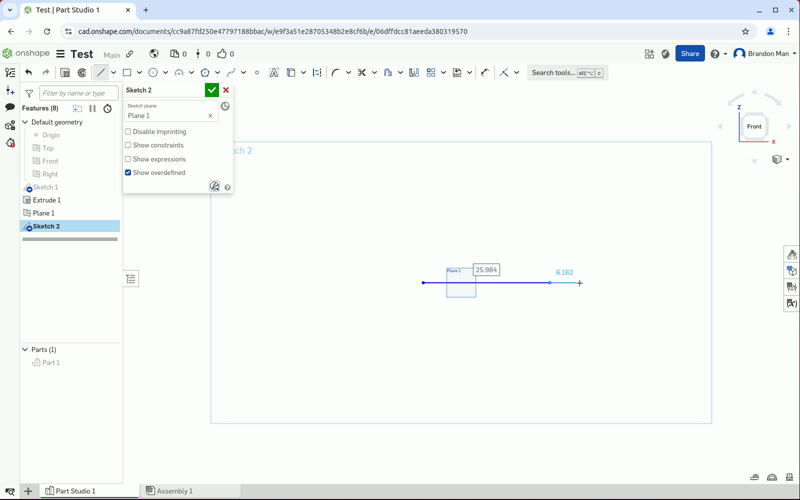
mouse_move(549, 280)
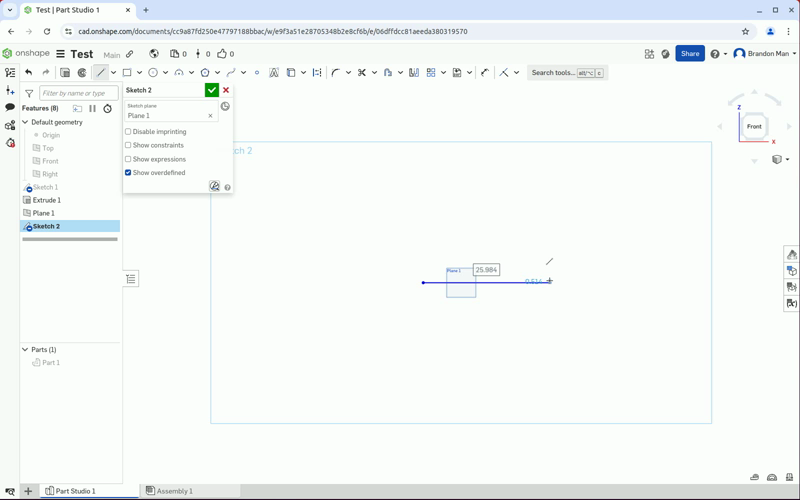
scroll(6)
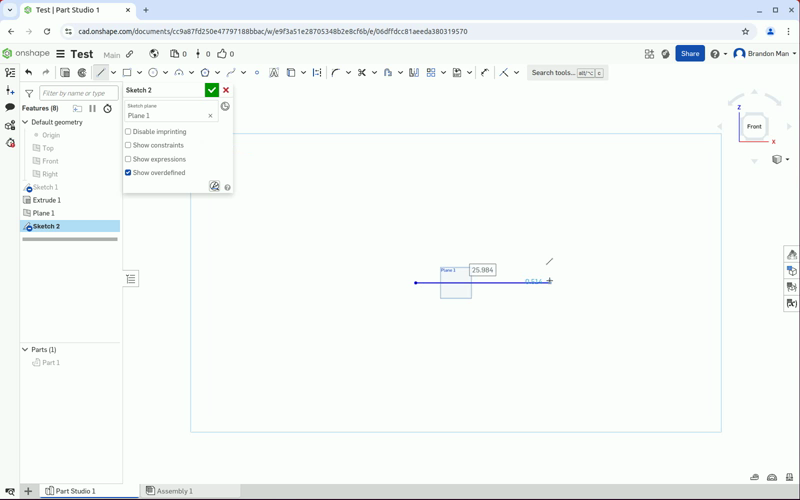
scroll(6)
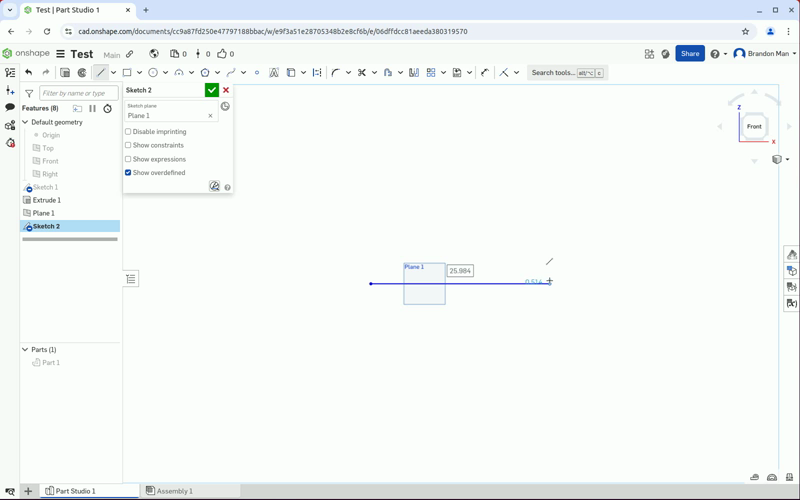
scroll(6)
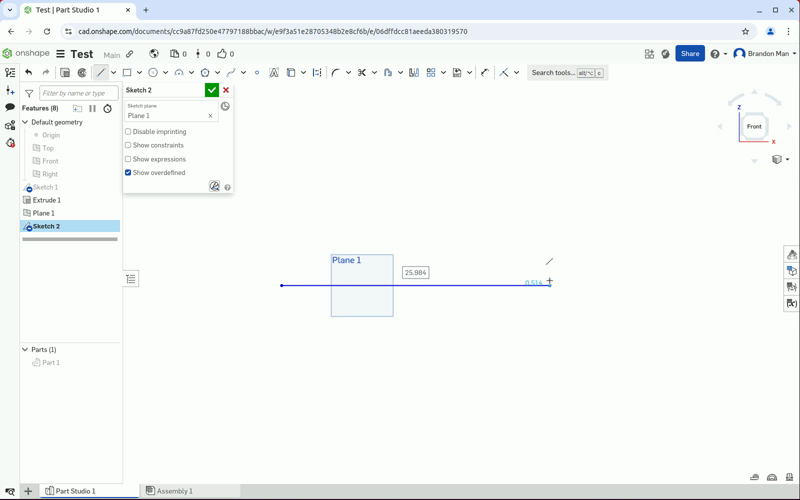
scroll(6)
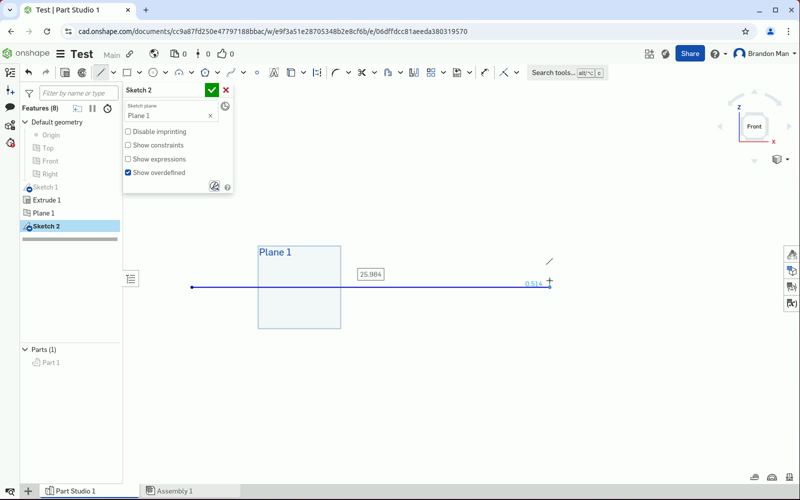
scroll(6)
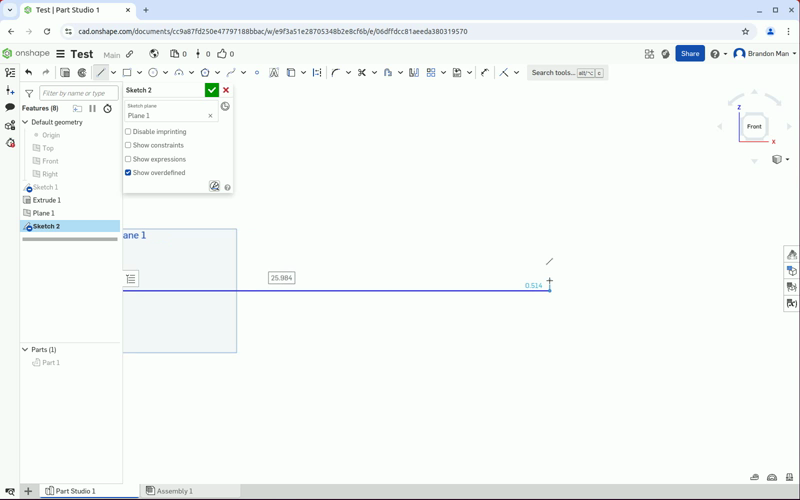
scroll(6)
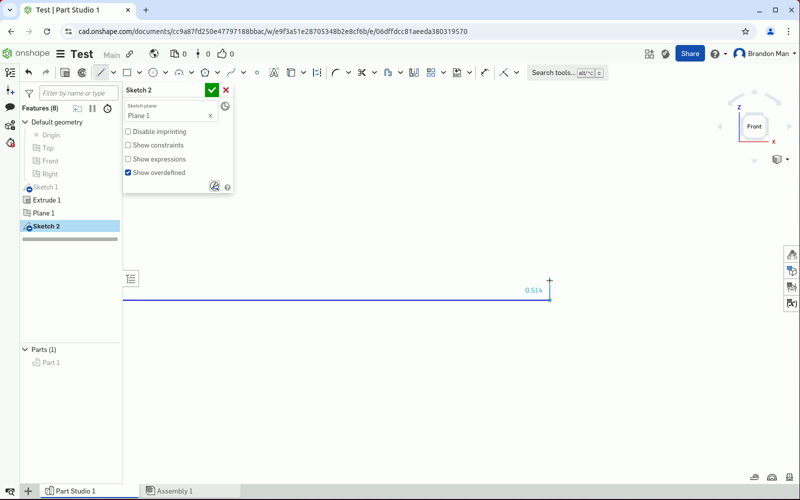
scroll(6)
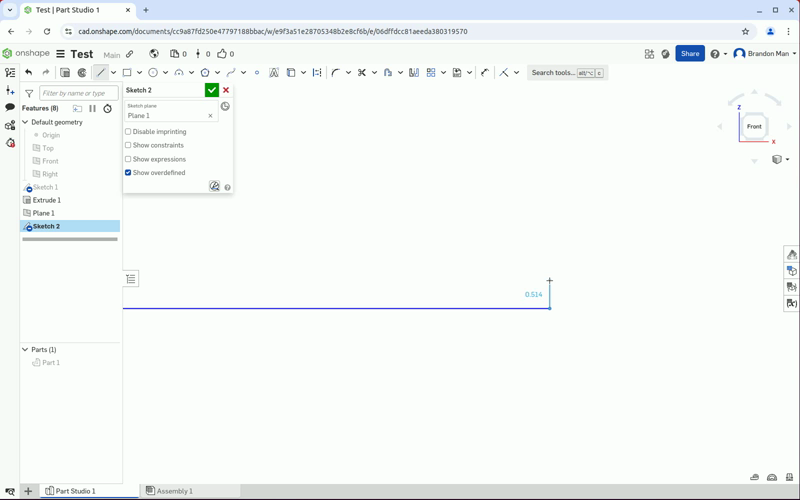
click(549, 280)
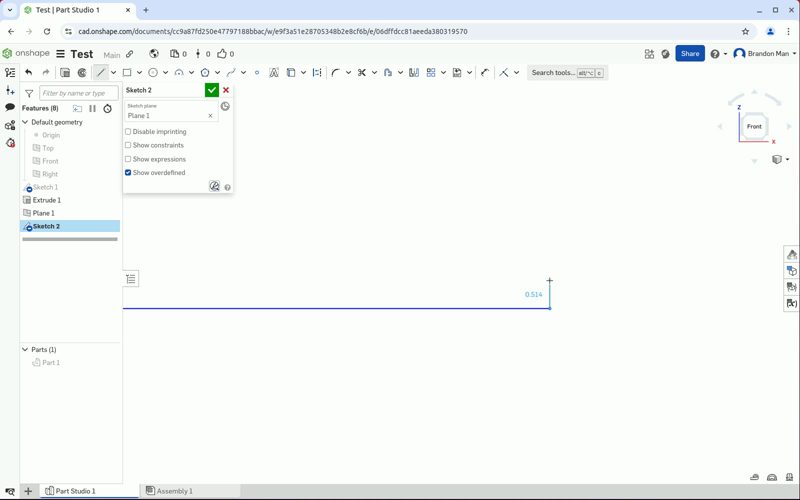
scroll(-6)
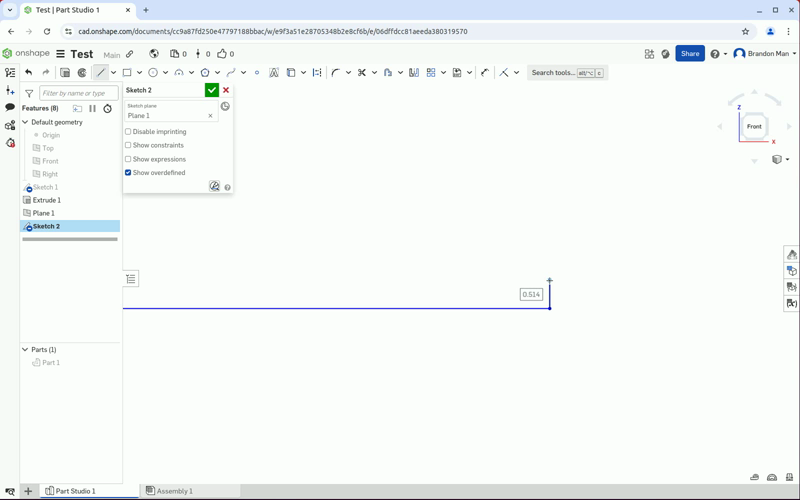
scroll(-6)
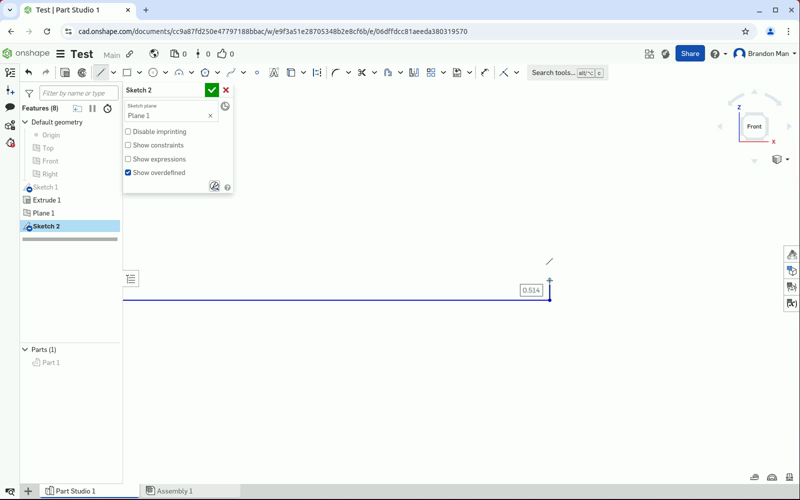
scroll(-6)
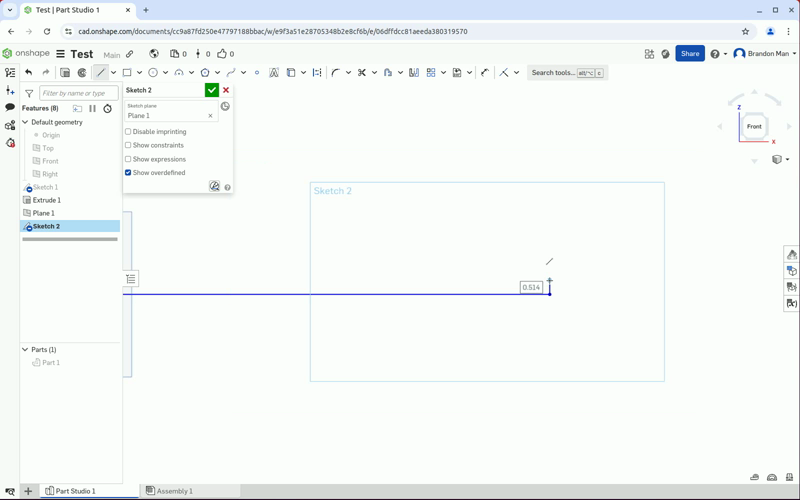
scroll(-6)
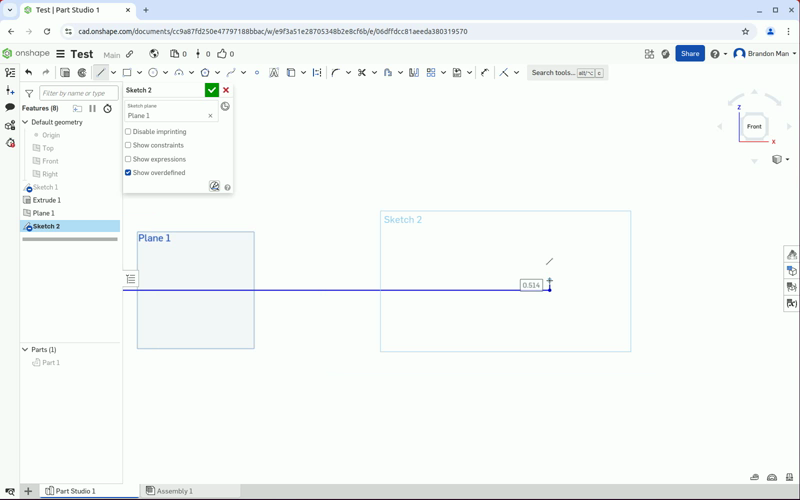
scroll(-6)
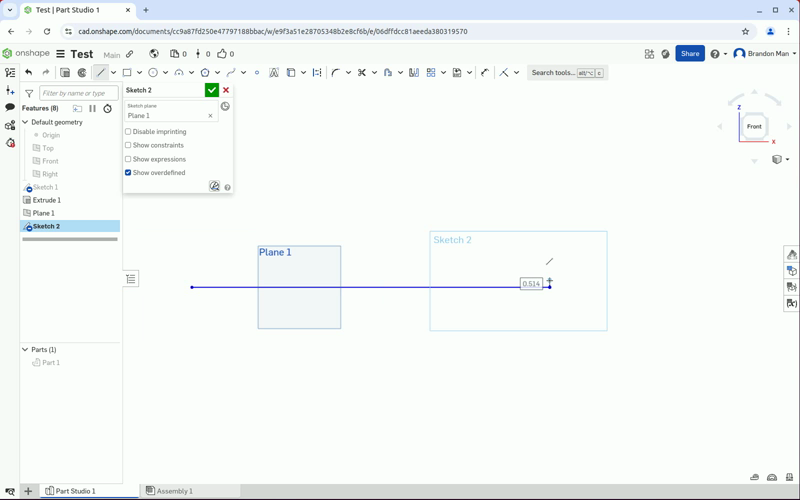
scroll(-6)
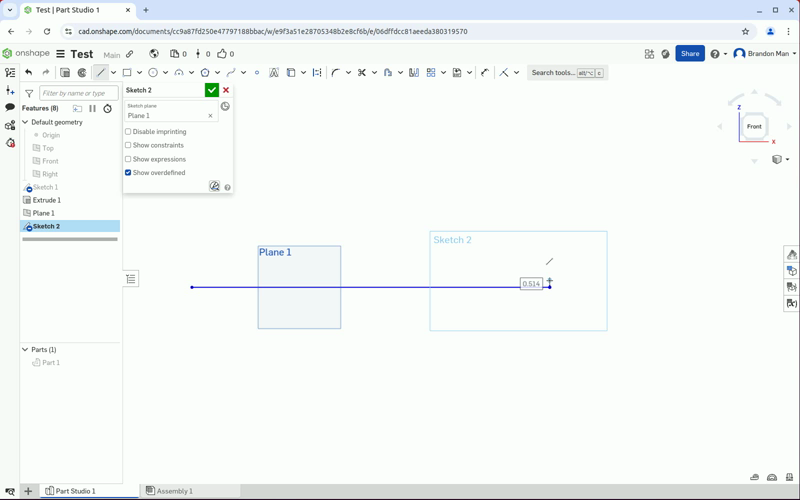
scroll(-6)
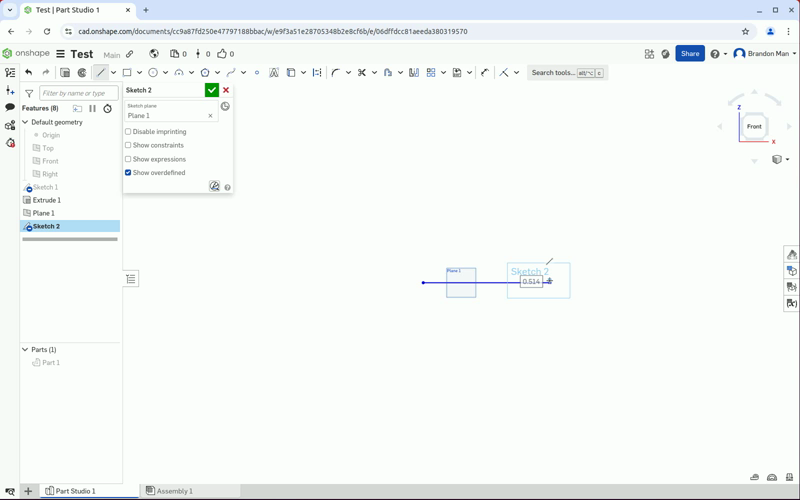
key_up(shift)
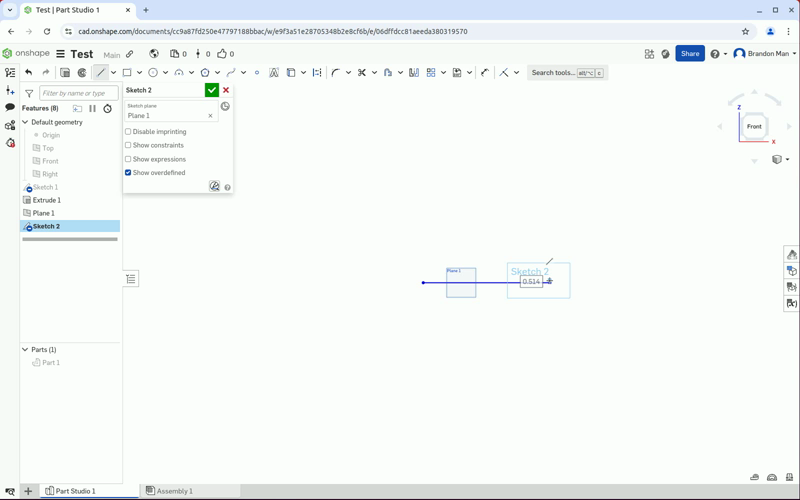
key_down(shift)
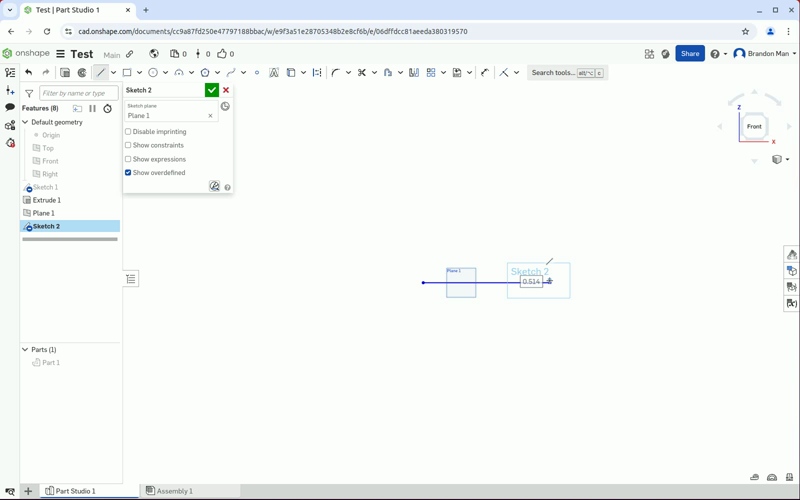
mouse_move(423, 280)
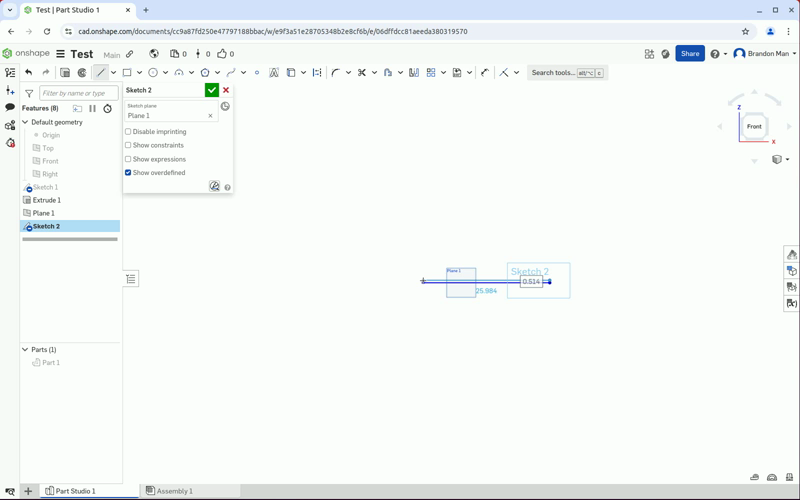
scroll(6)
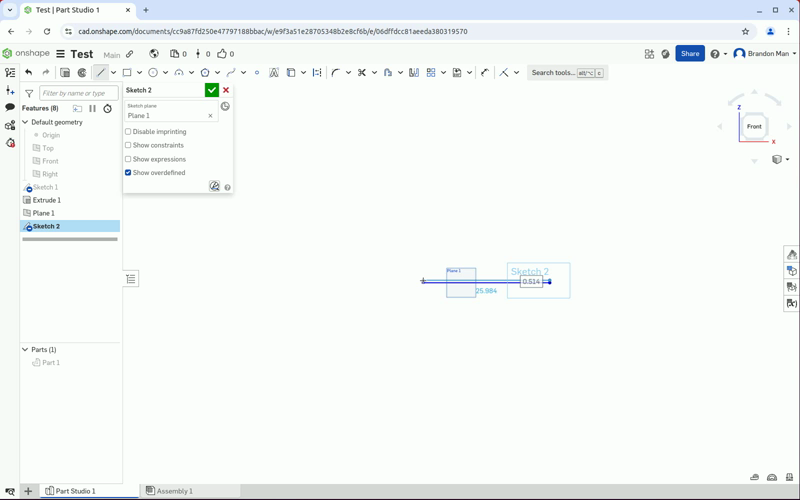
scroll(6)
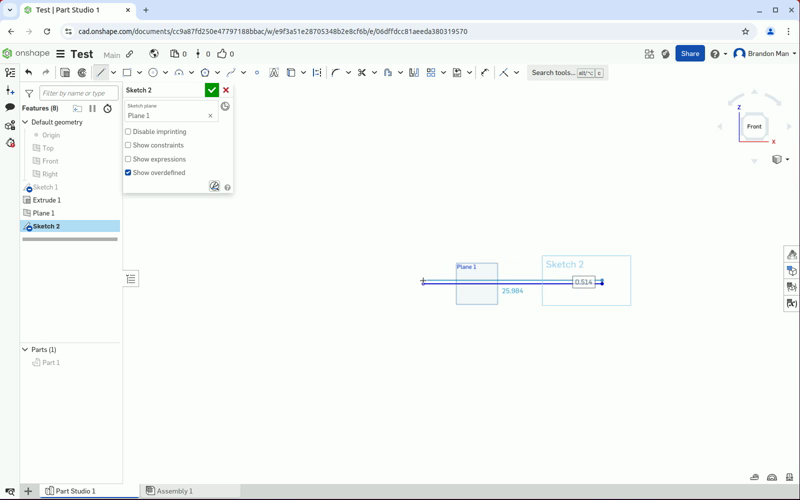
scroll(6)
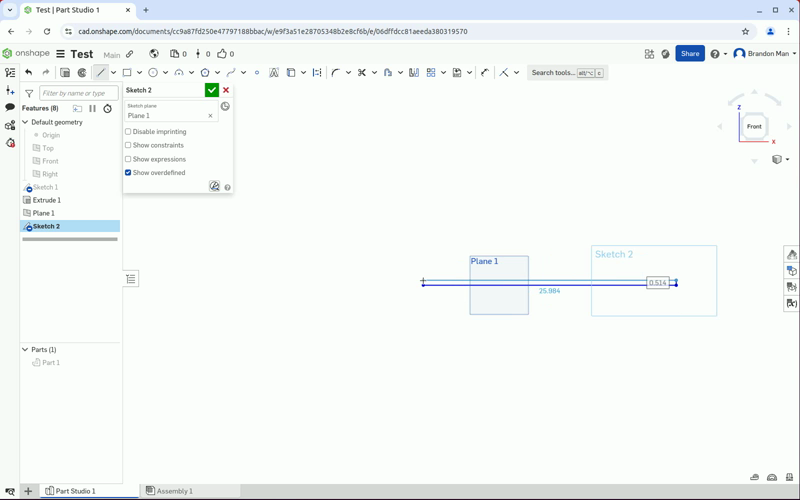
scroll(6)
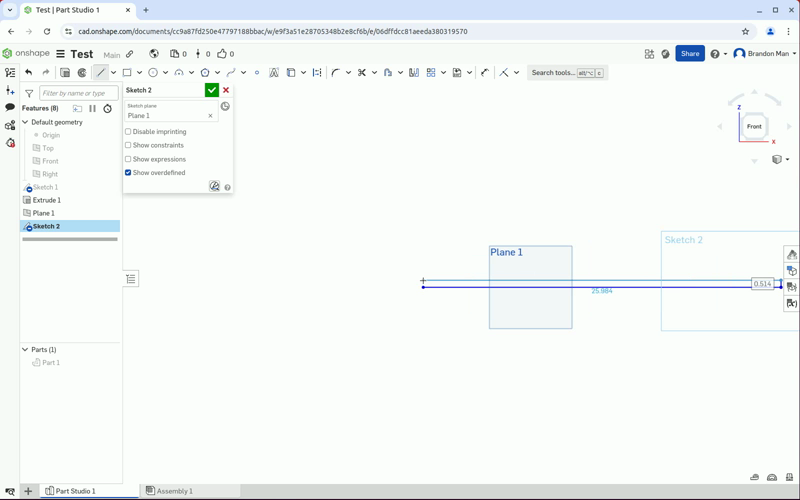
scroll(6)
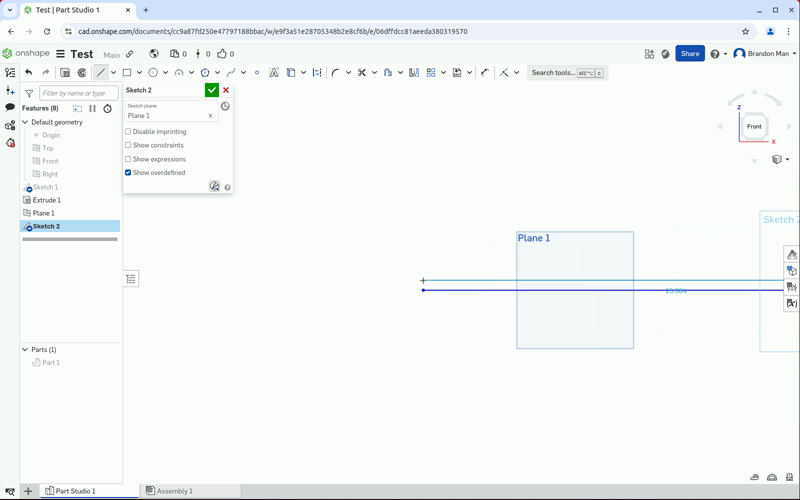
scroll(6)
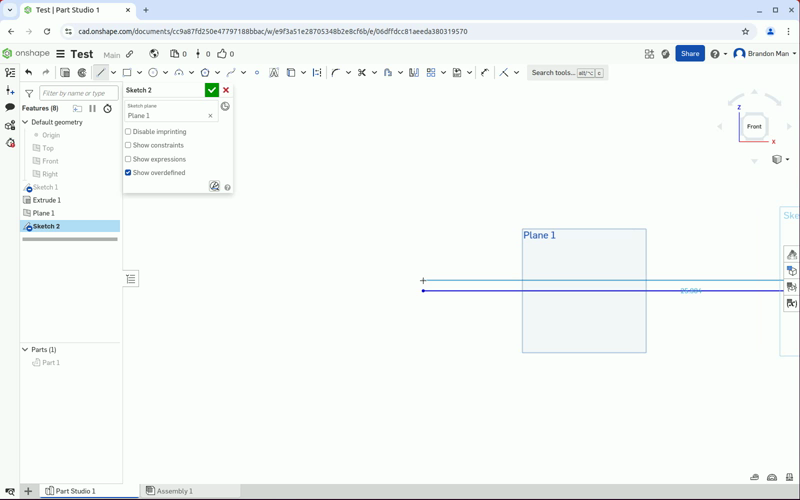
scroll(6)
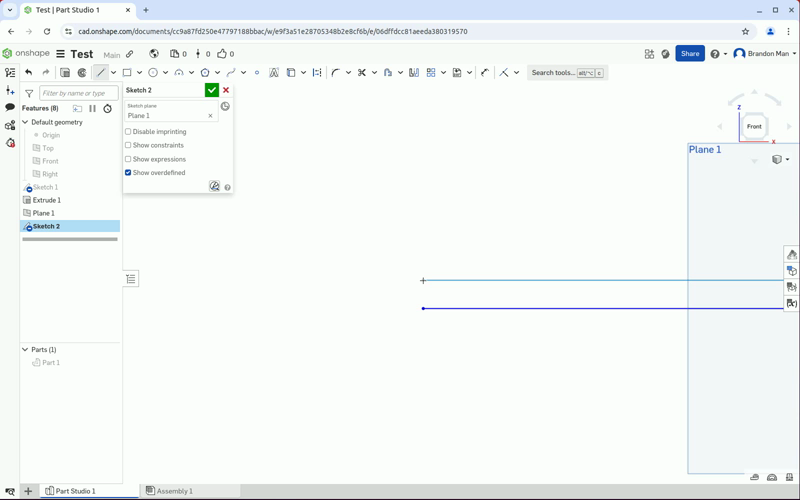
click(423, 280)
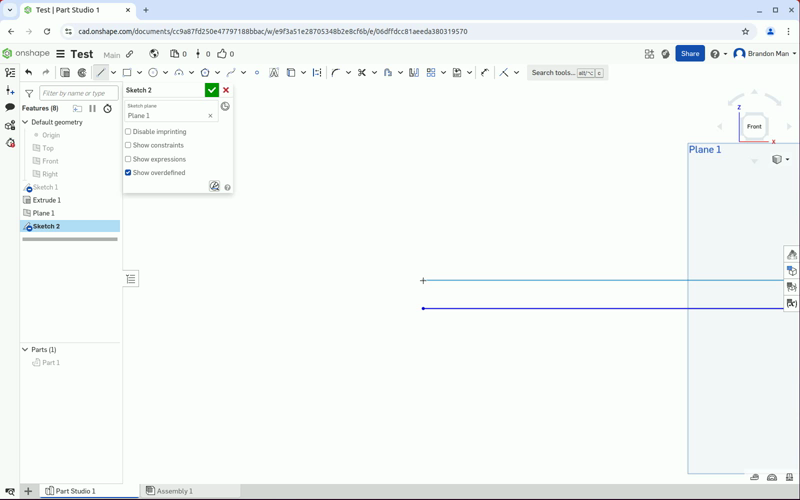
scroll(-6)
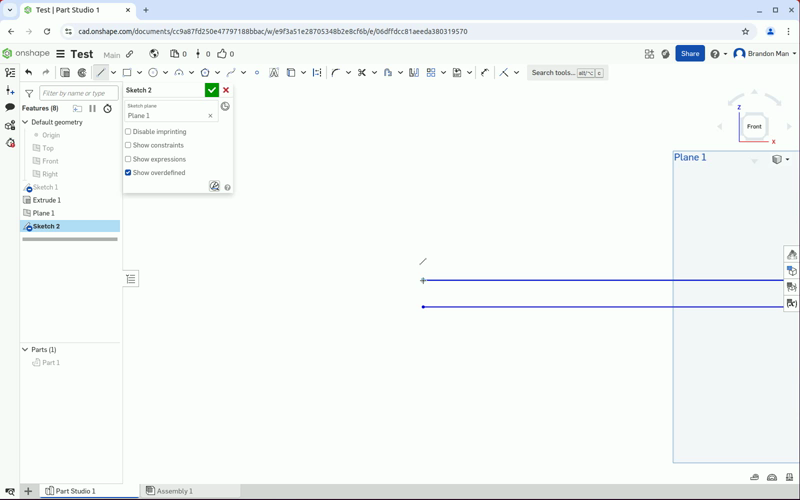
scroll(-6)
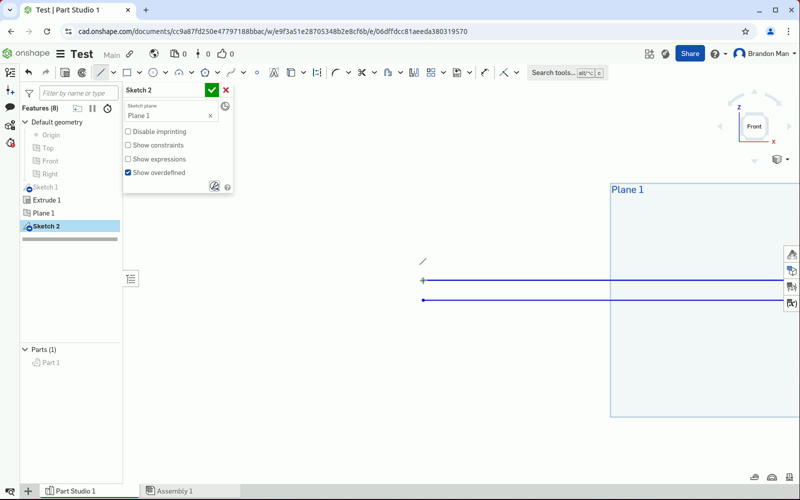
scroll(-6)
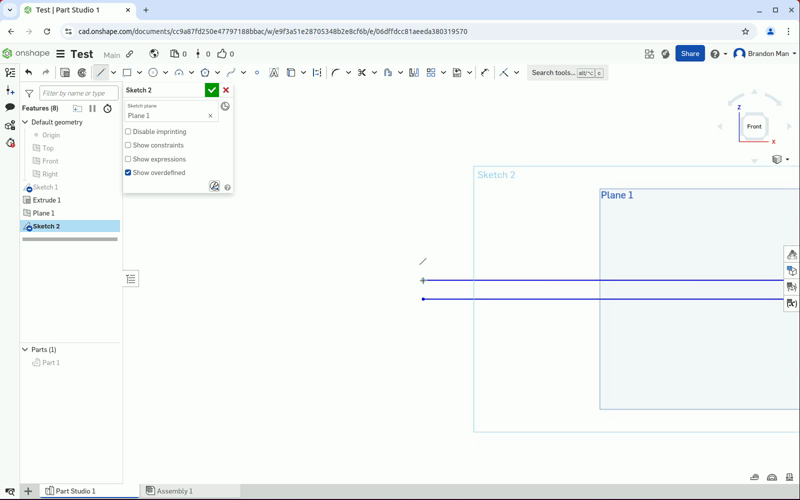
scroll(-6)
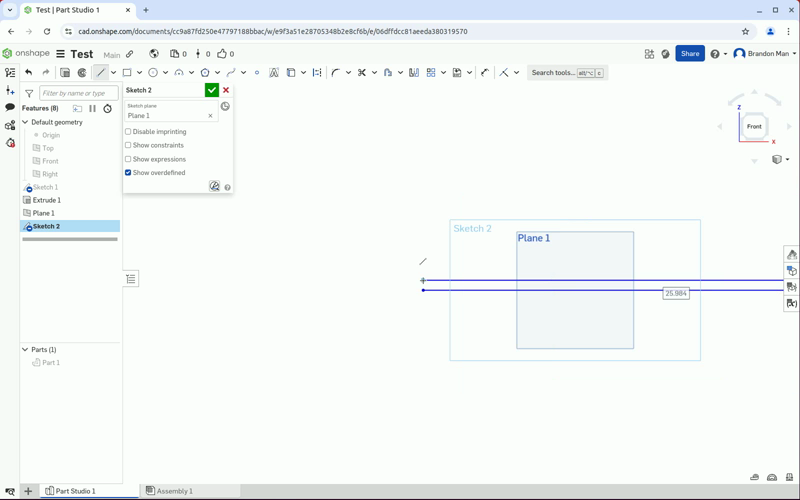
scroll(-6)
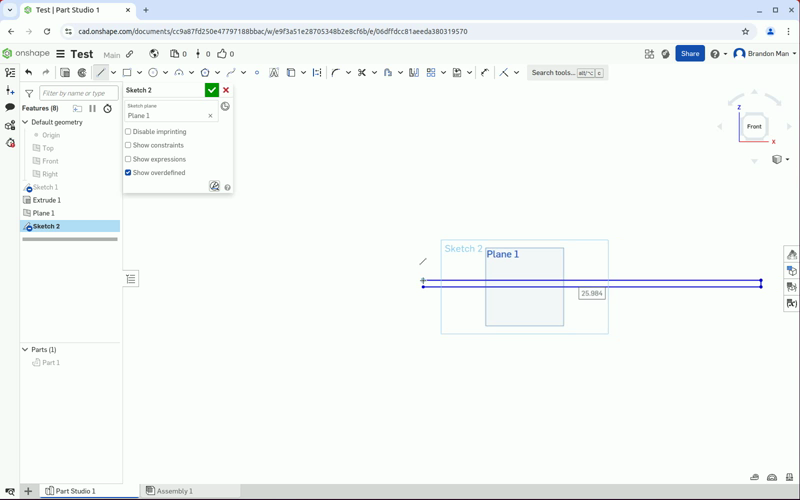
scroll(-6)
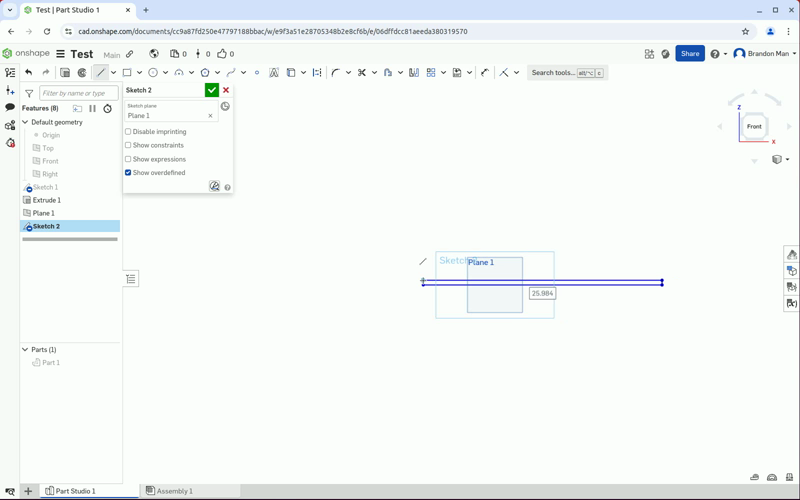
scroll(-6)
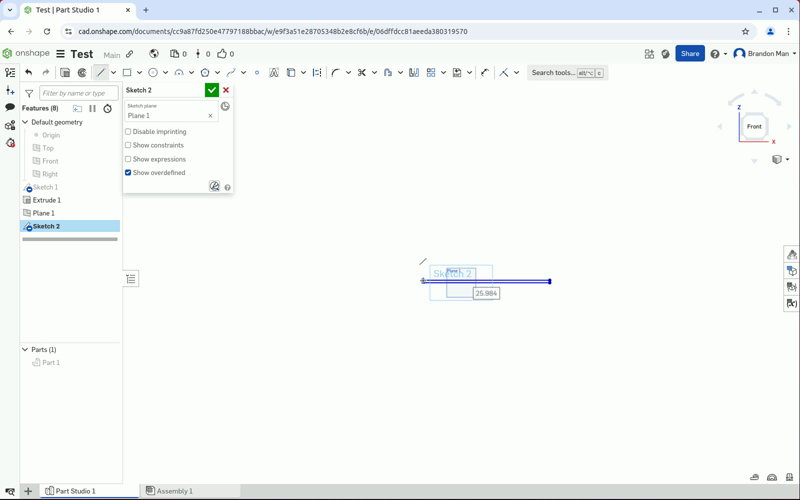
key_up(shift)
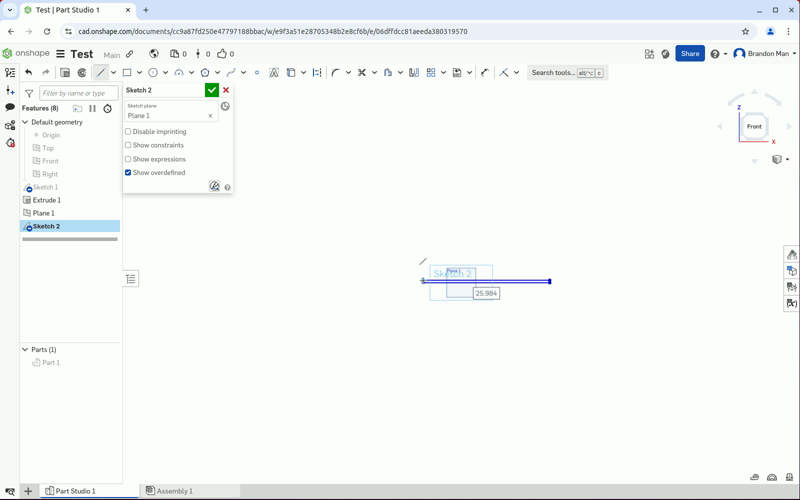
mouse_move(453, 280)
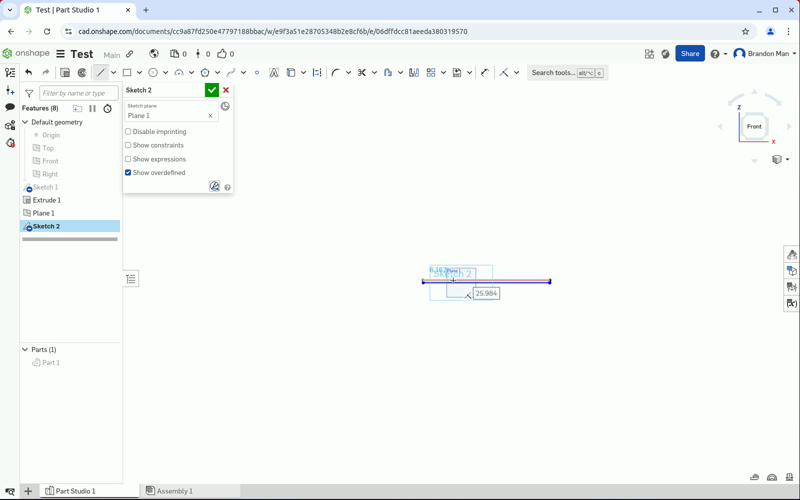
key_down(shift)
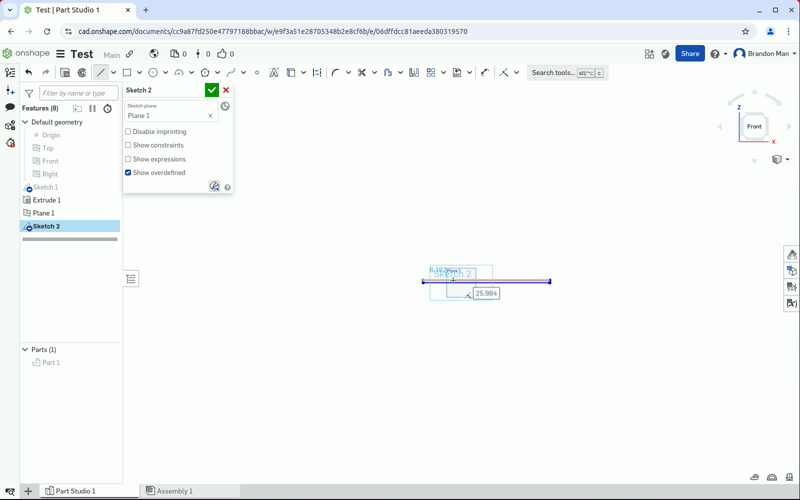
mouse_move(423, 282)
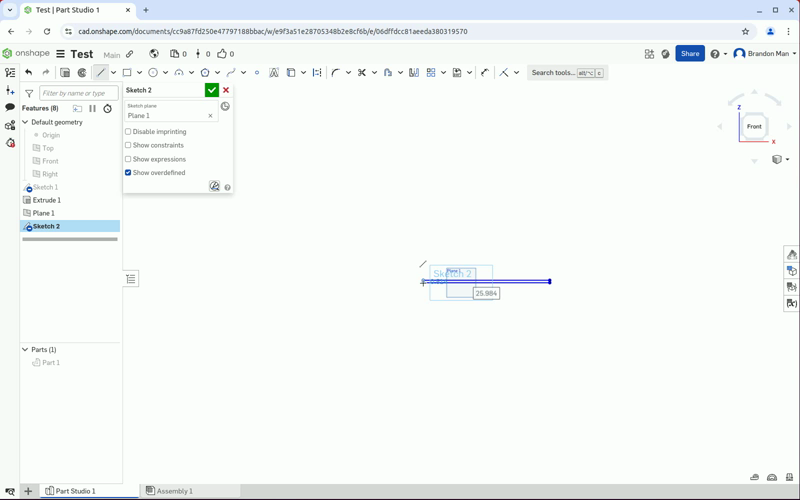
scroll(6)
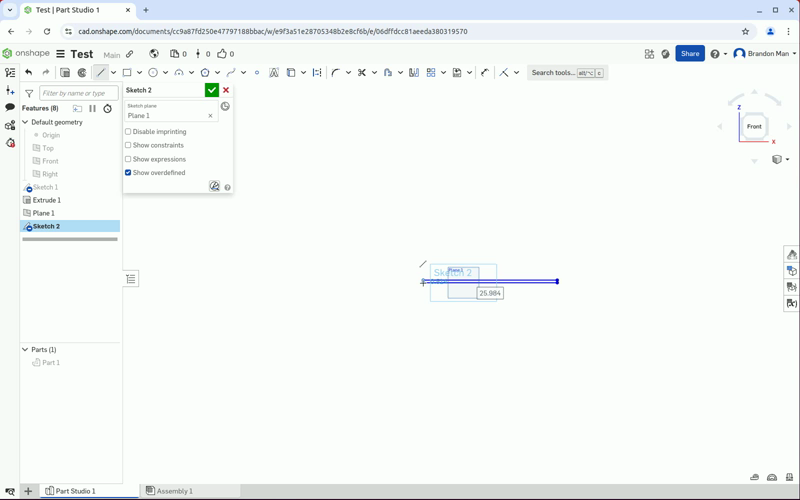
scroll(6)
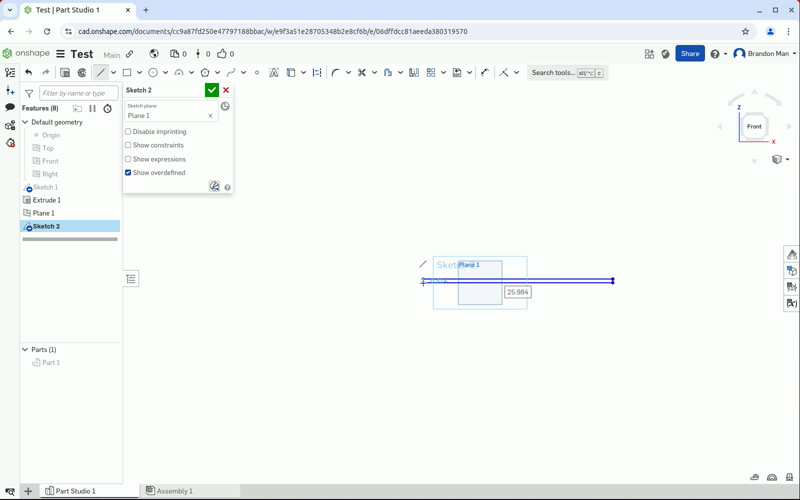
scroll(6)
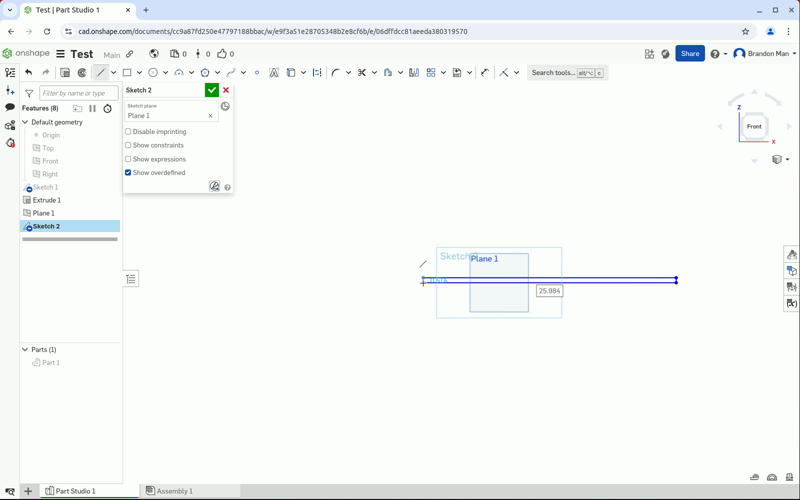
scroll(6)
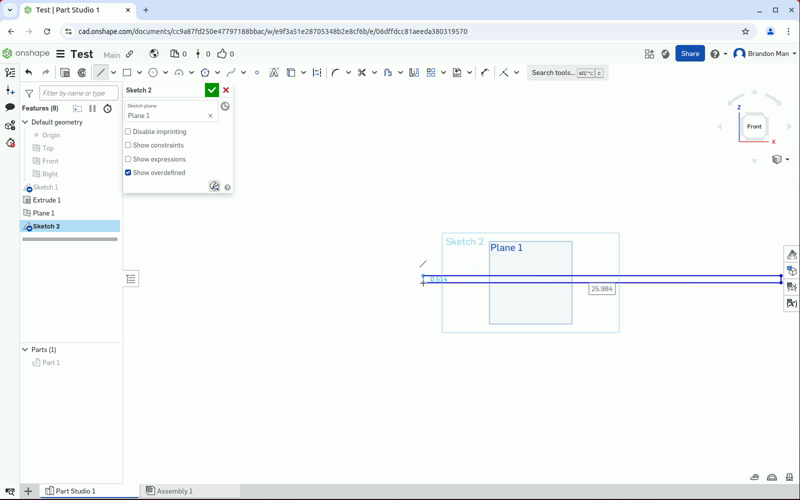
scroll(6)
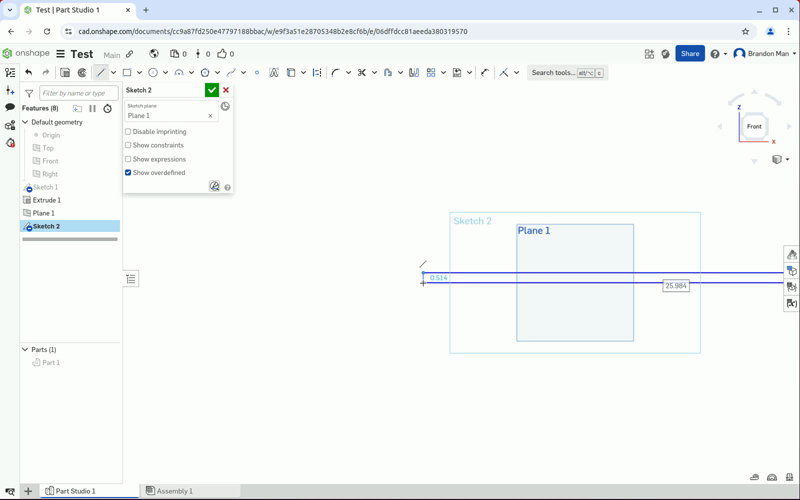
scroll(6)
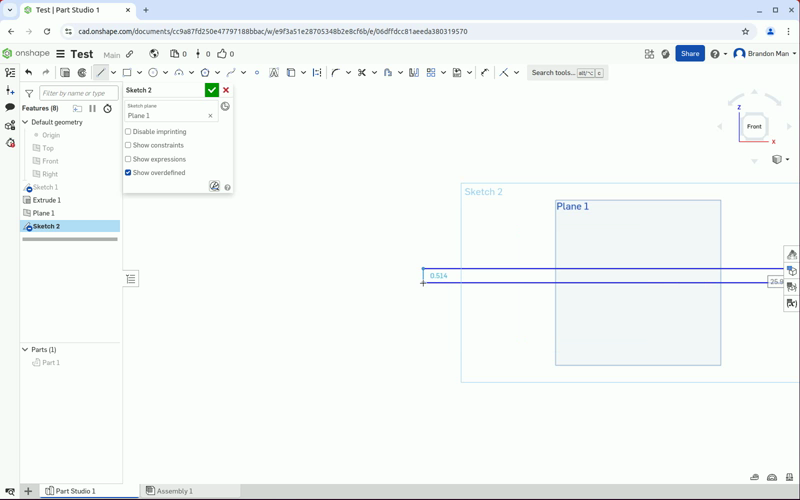
scroll(6)
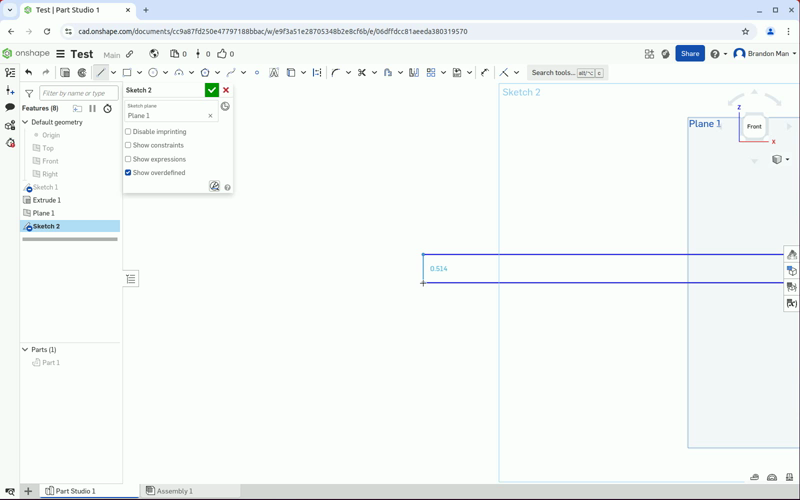
key_up(shift)
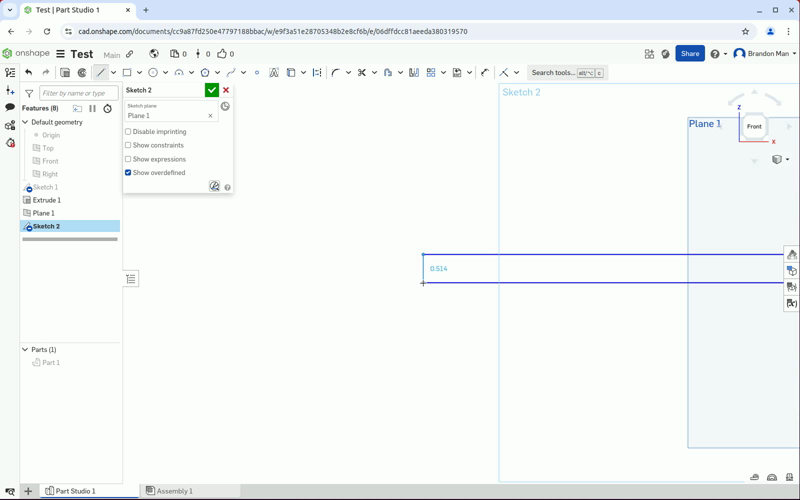
click(423, 282)
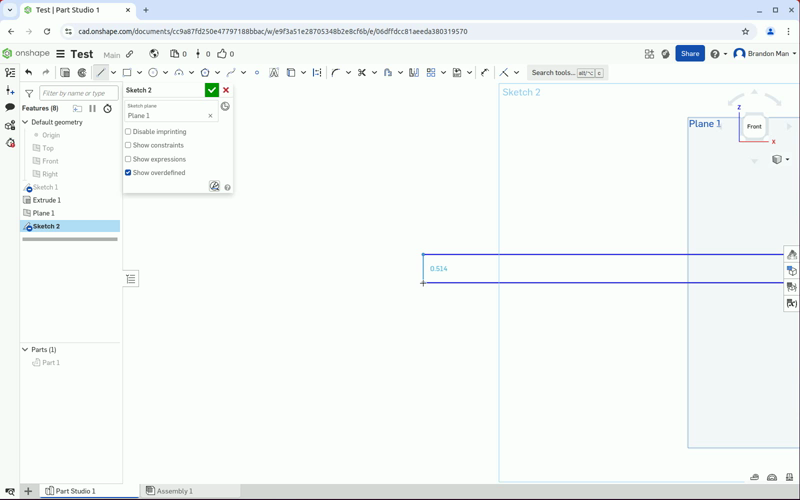
scroll(-6)
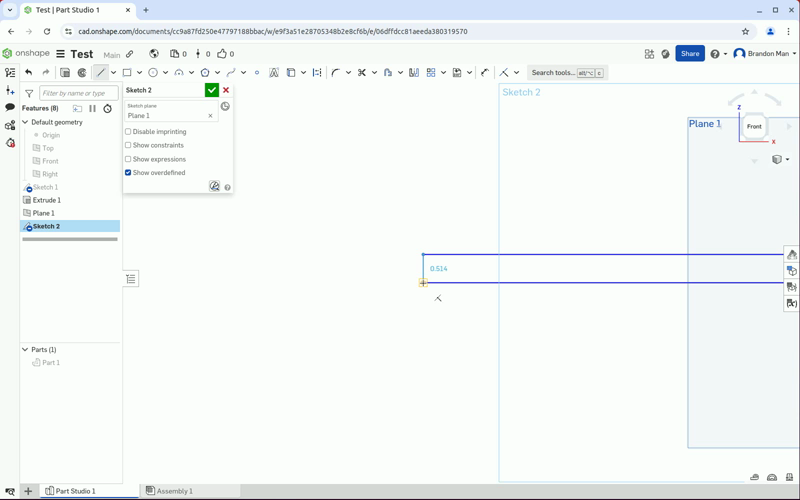
scroll(-6)
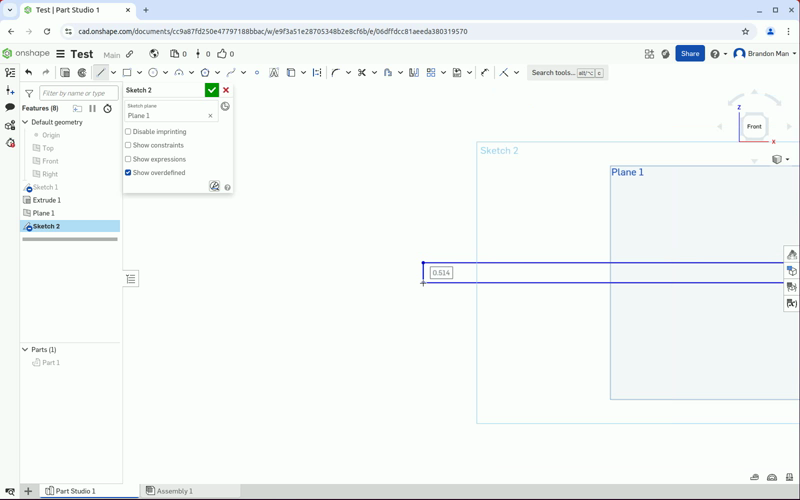
scroll(-6)
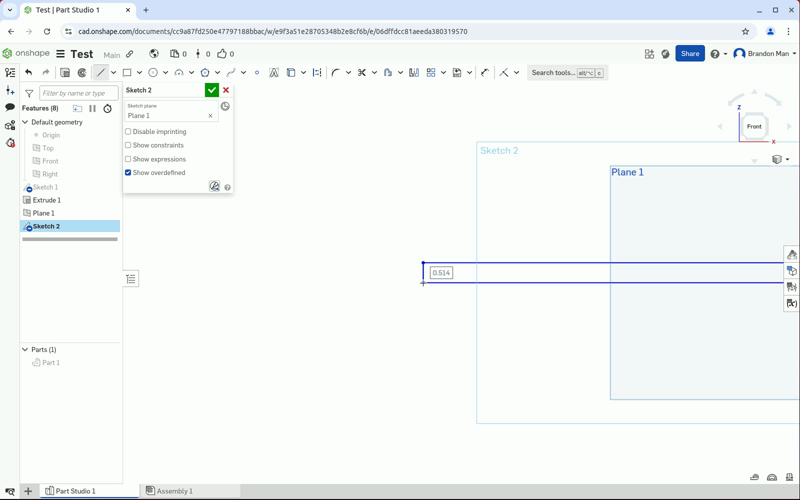
scroll(-6)
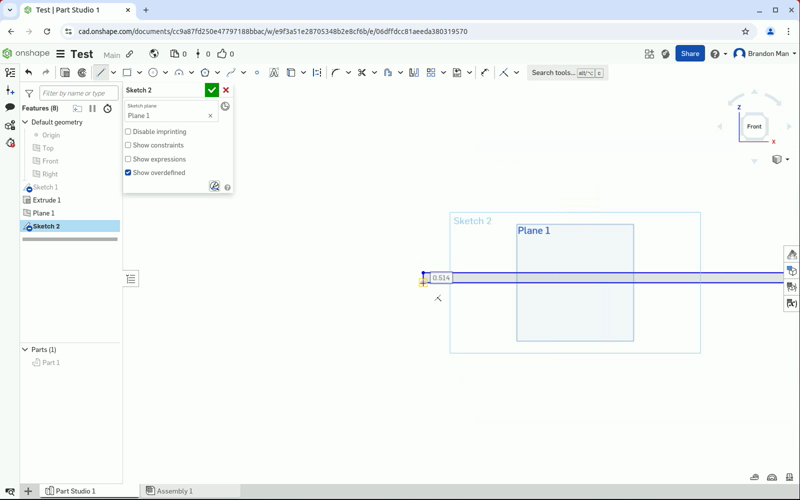
scroll(-6)
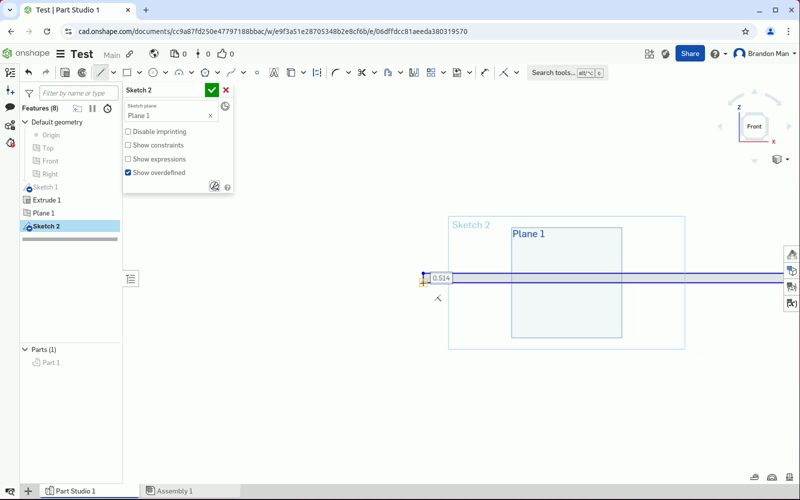
scroll(-6)
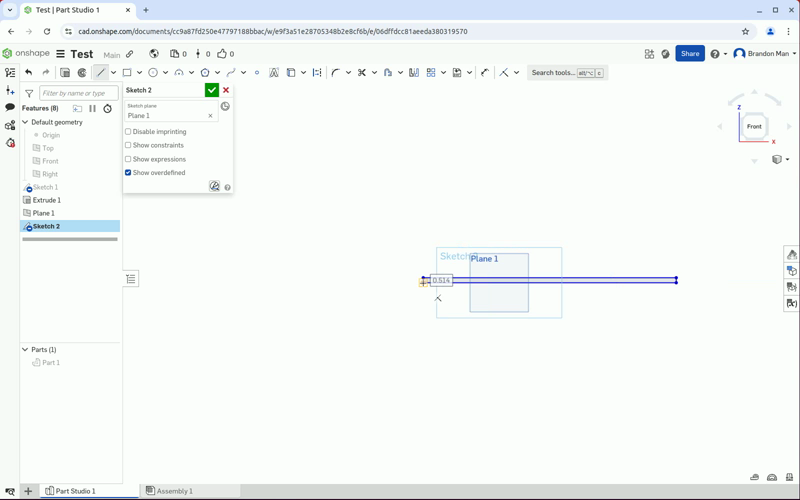
scroll(-6)
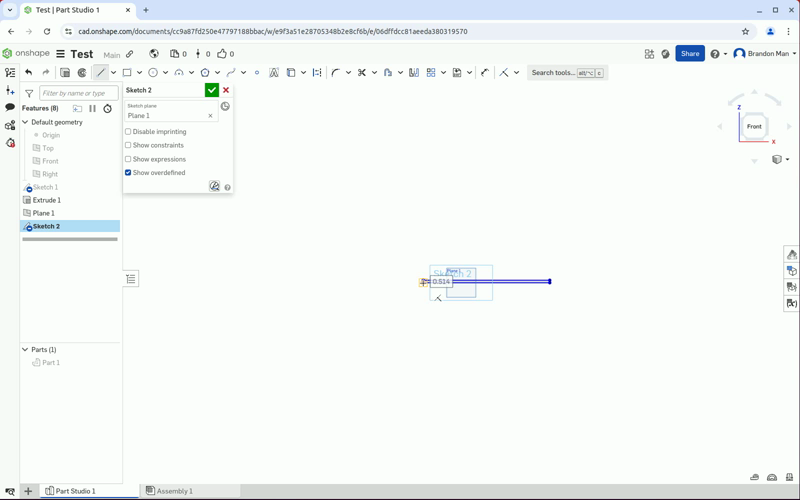
key(esc)
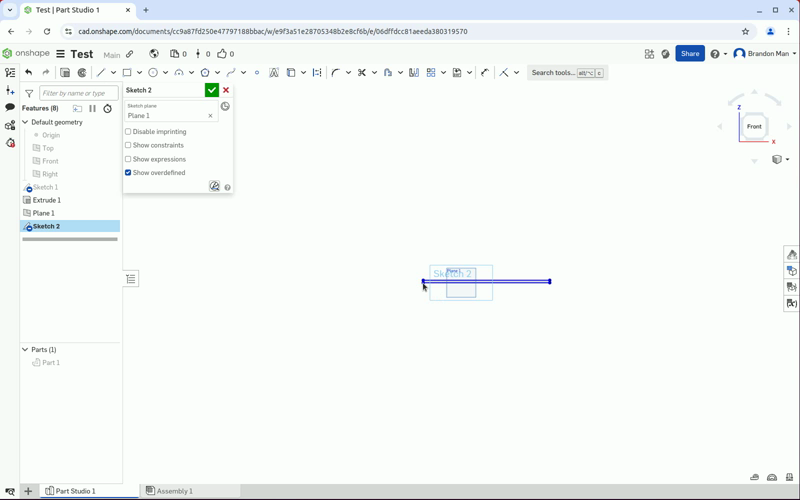
mouse_move(543, 281)
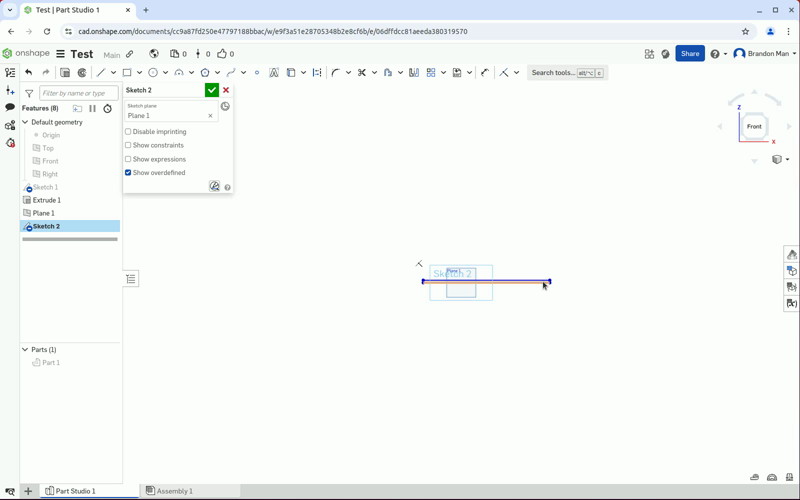
scroll(6)
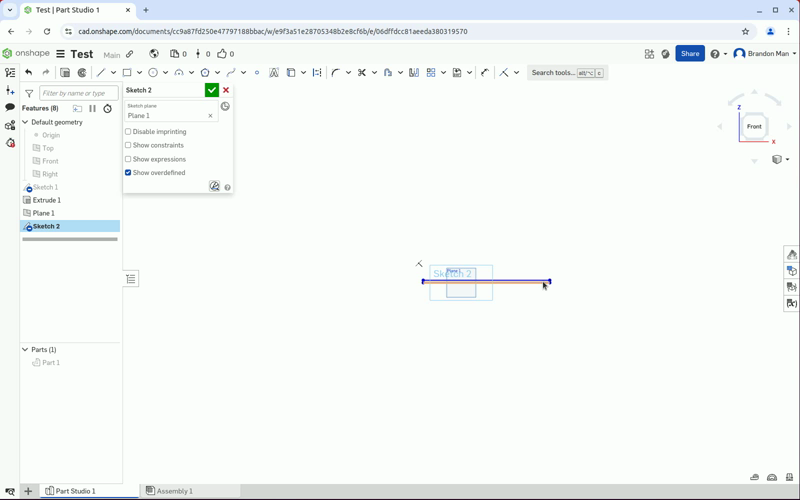
scroll(6)
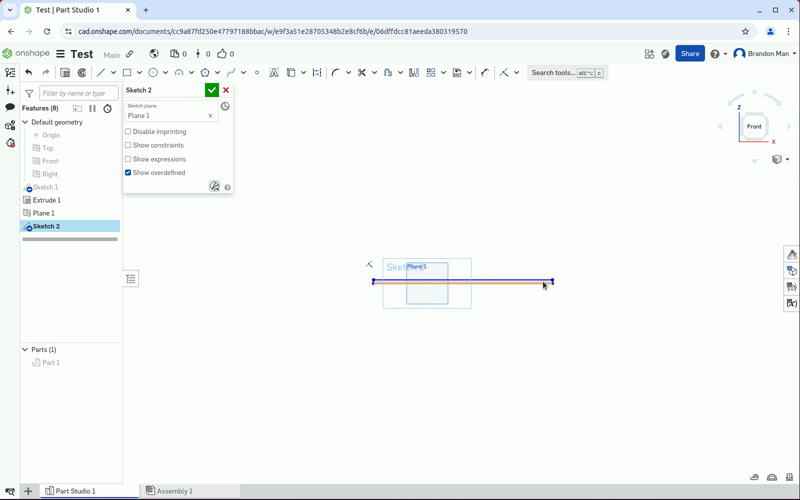
scroll(6)
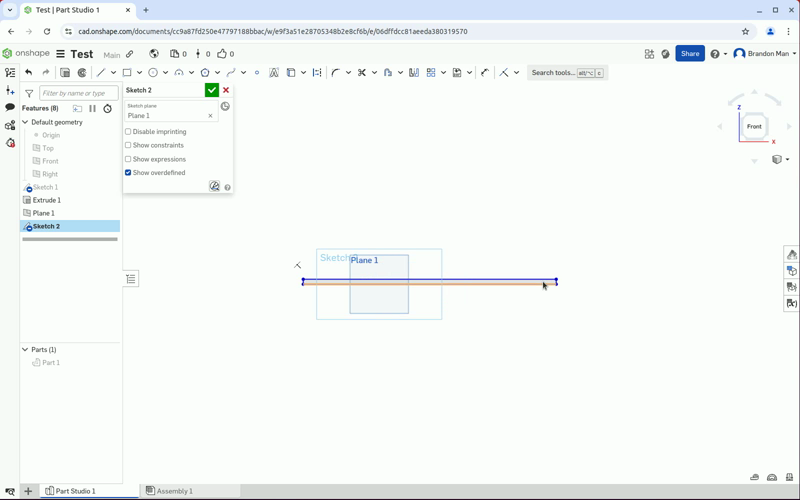
scroll(6)
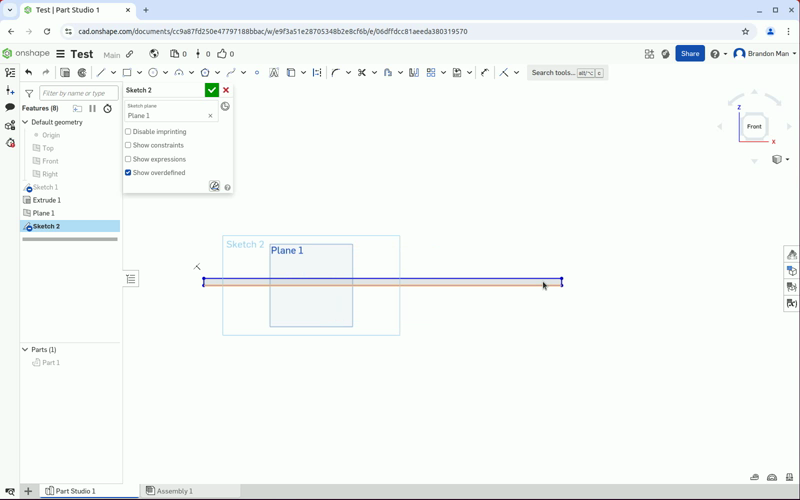
scroll(6)
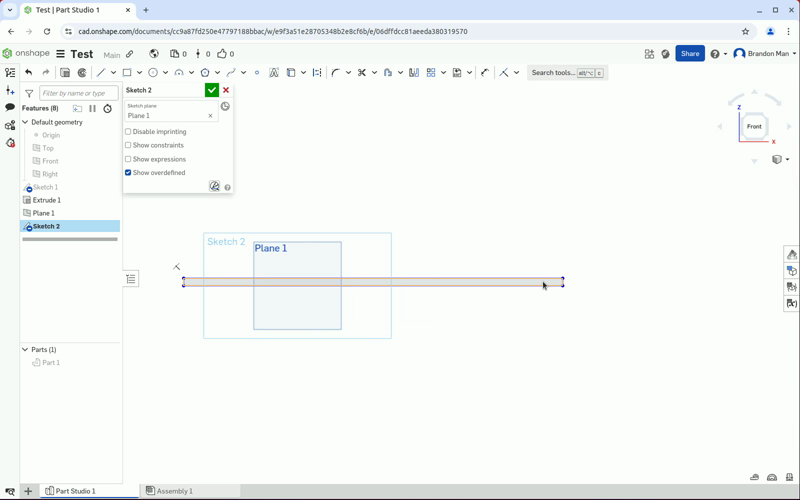
scroll(6)
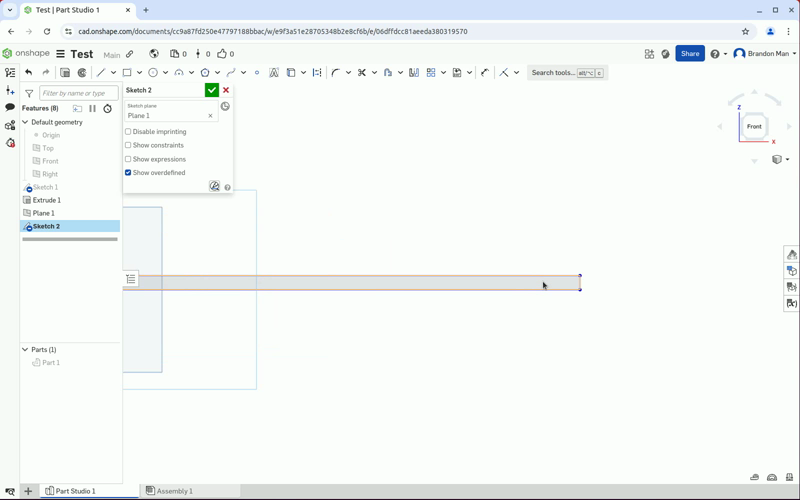
scroll(6)
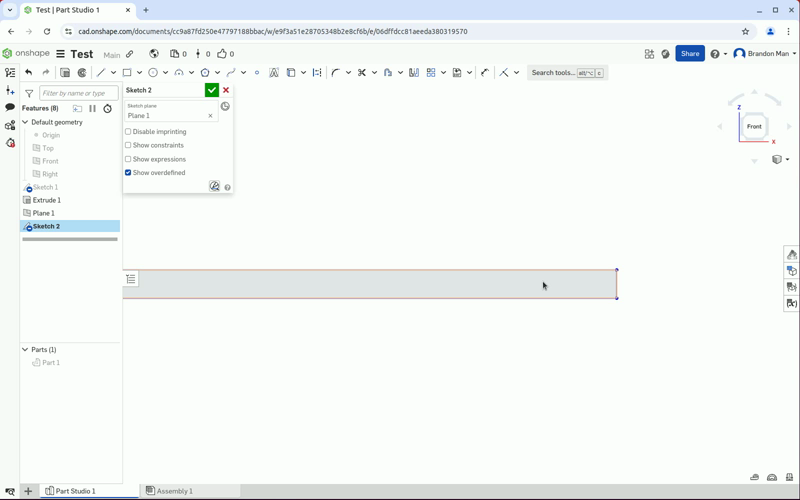
click(543, 281)
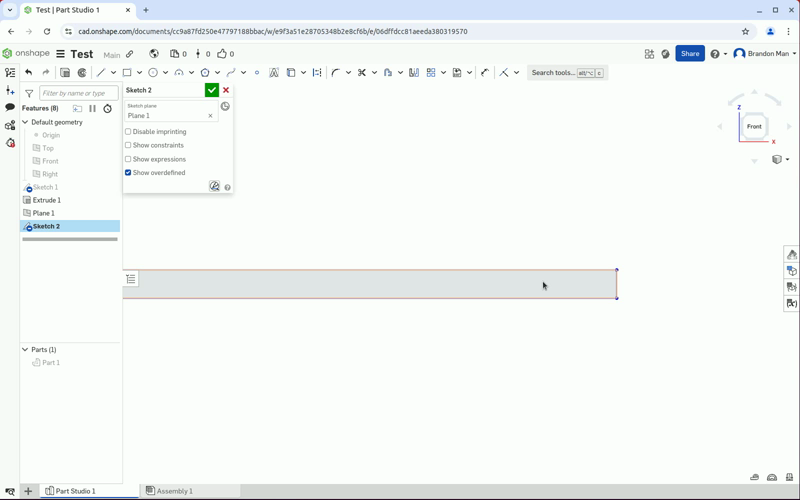
scroll(-6)
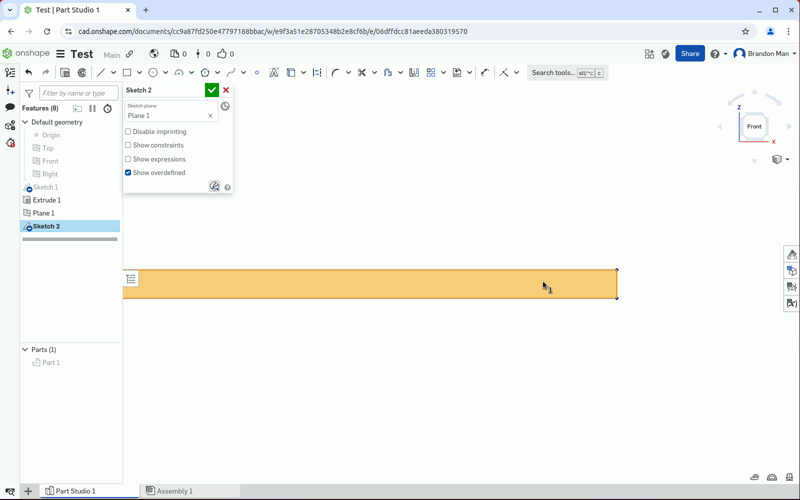
scroll(-6)
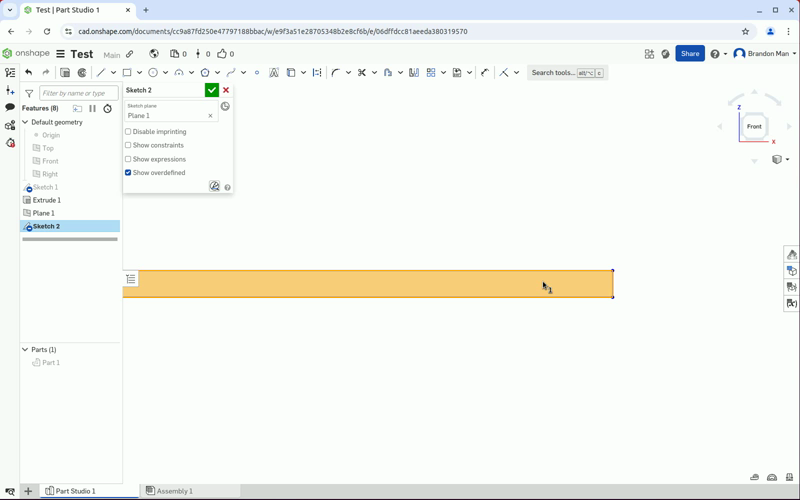
scroll(-6)
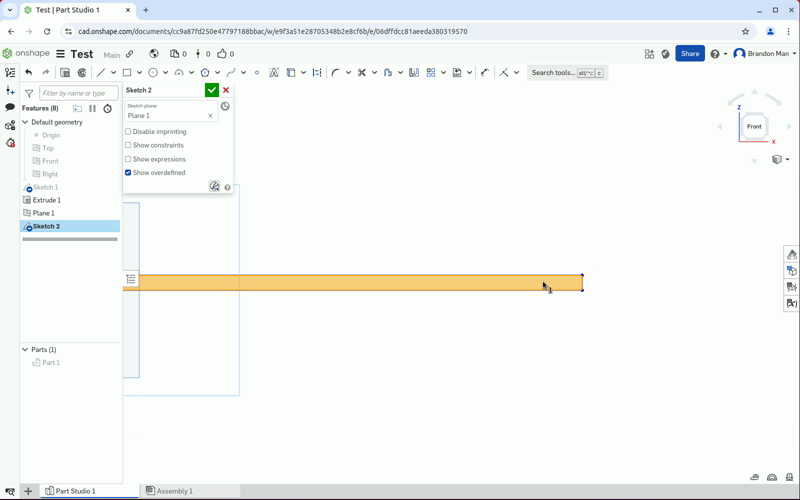
scroll(-6)
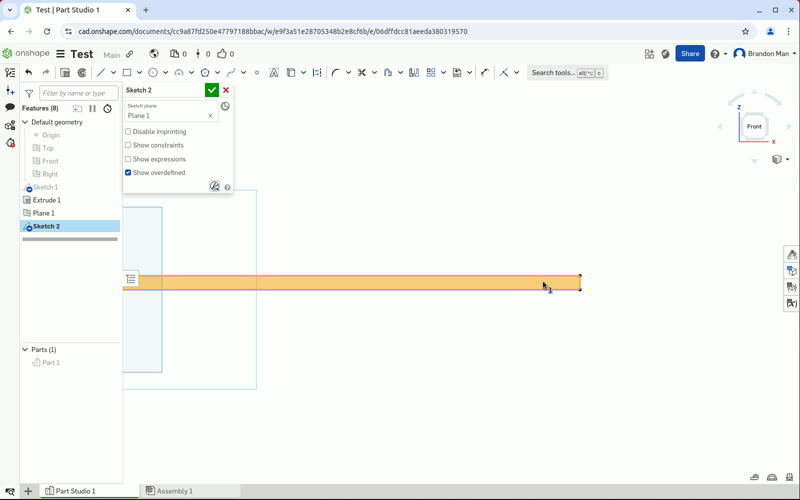
scroll(-6)
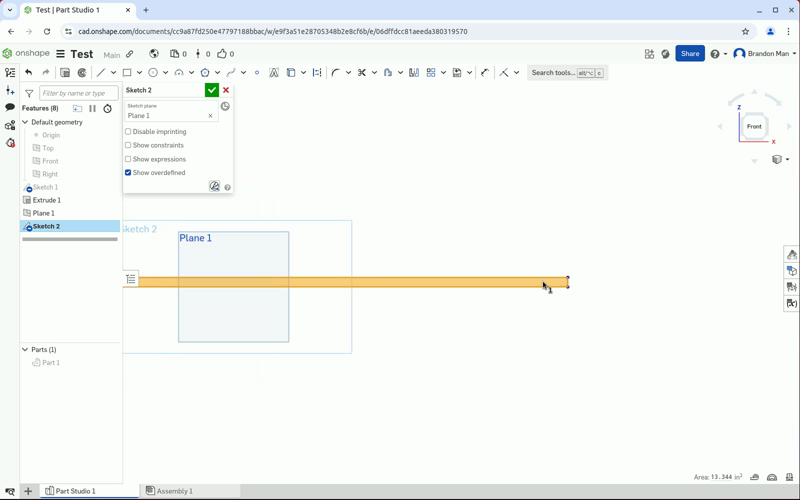
scroll(-6)
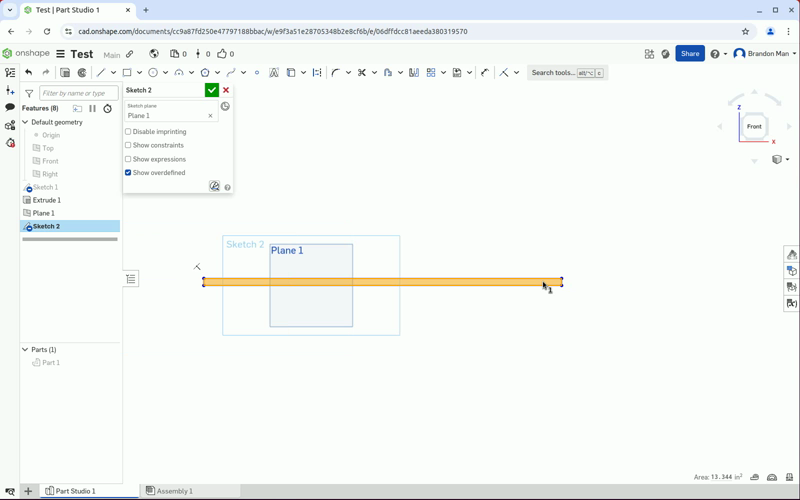
scroll(-6)
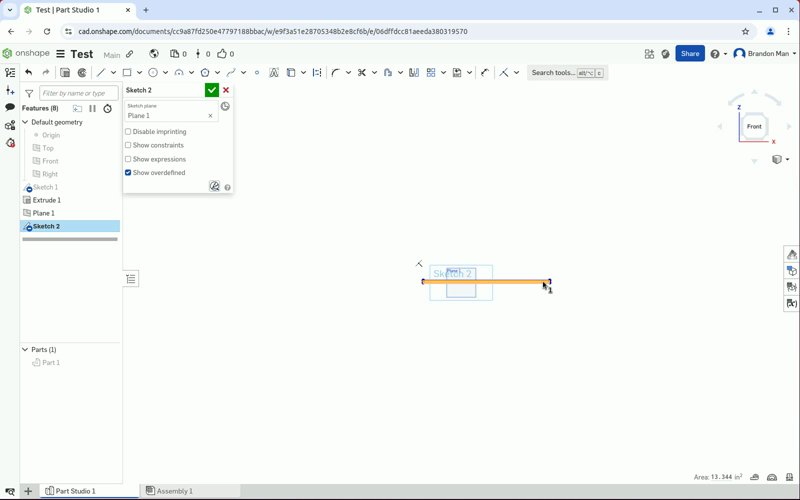
mouse_move(73, 352)
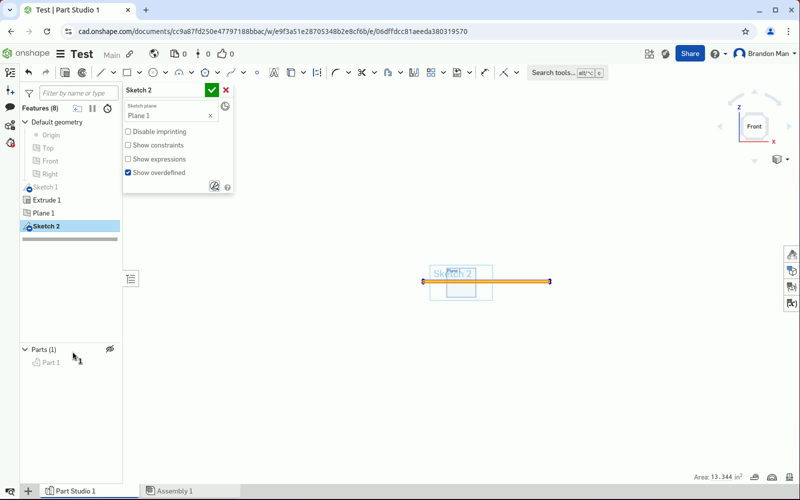
key(shift+y)
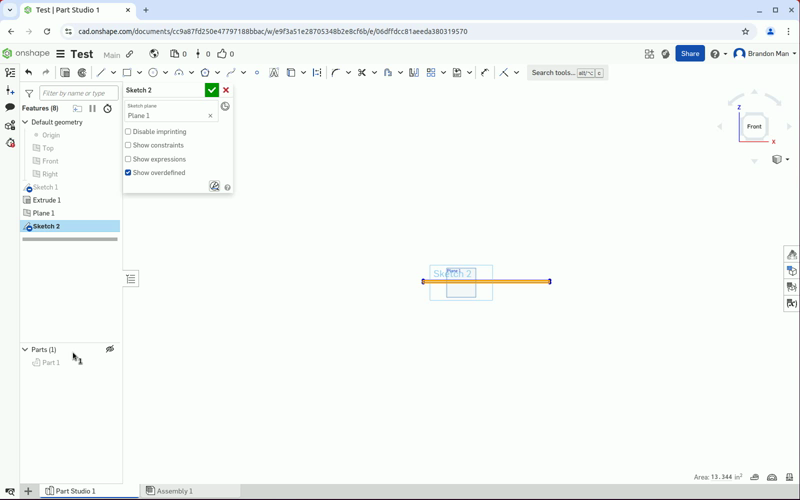
key(shift+e)
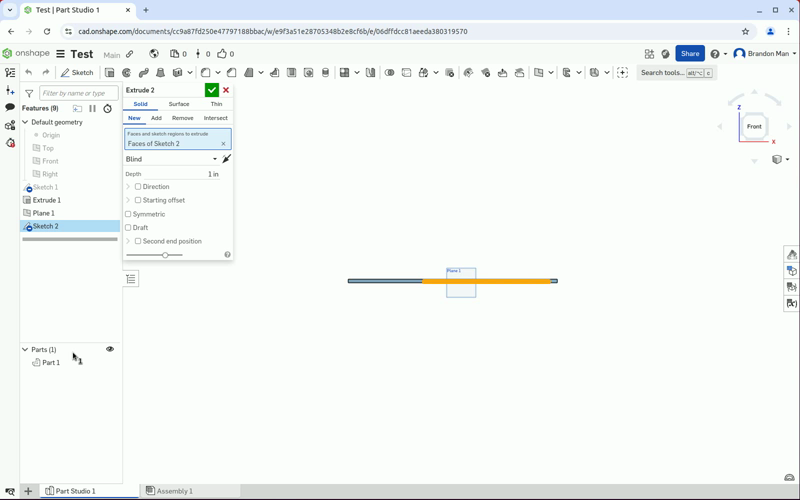
mouse_move(143, 106)
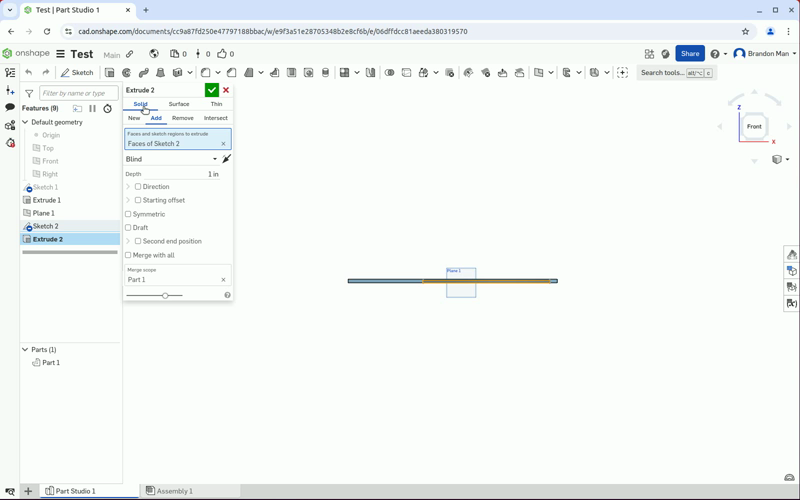
click(143, 106)
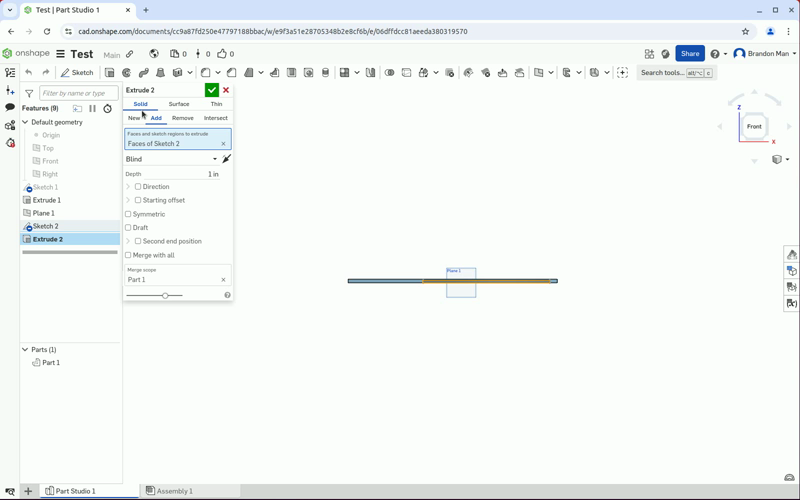
mouse_move(137, 120)
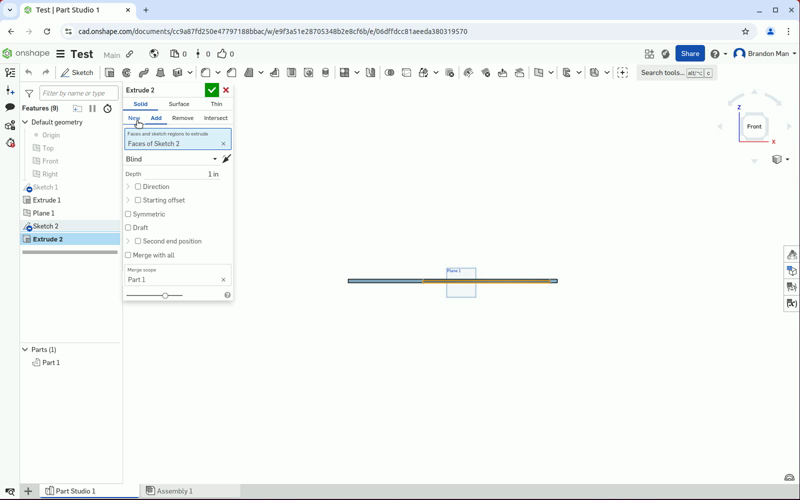
click(137, 120)
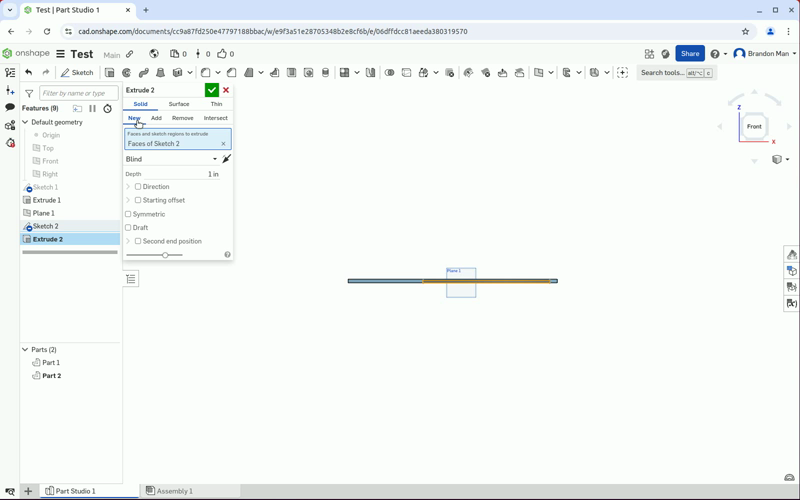
key(tab, 4)
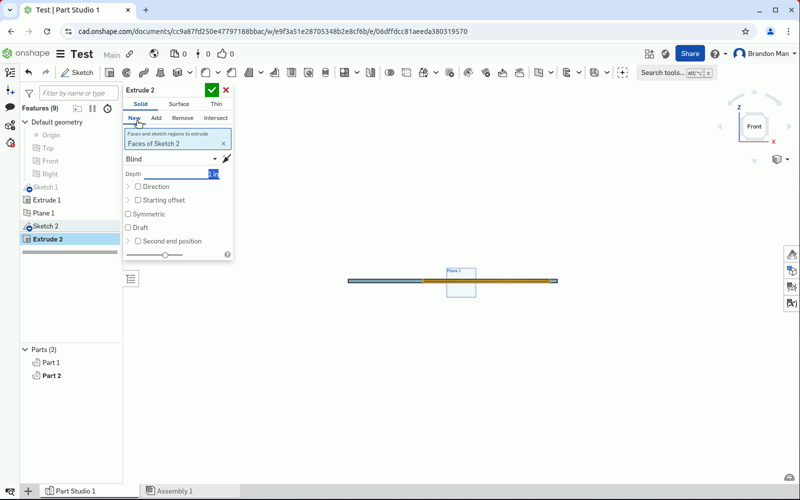
text(1.204)
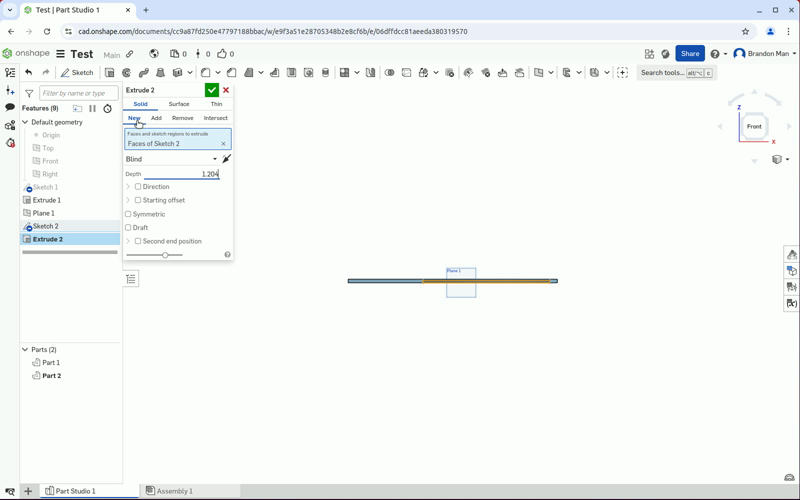
key(enter)
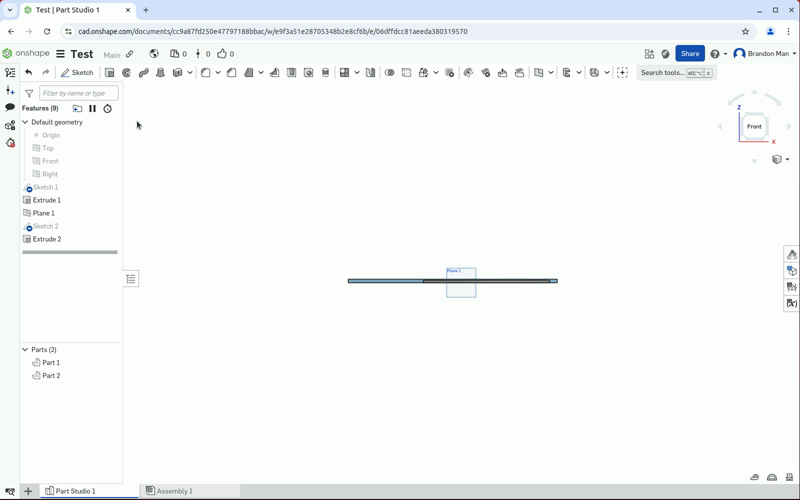
key(shift+h)
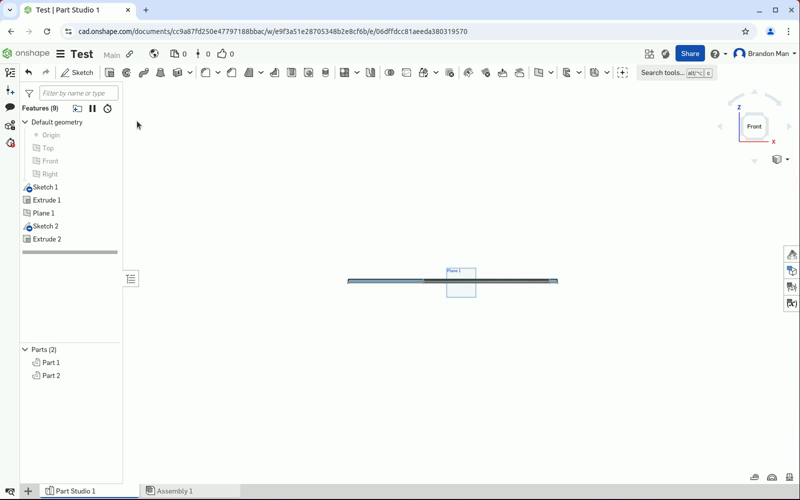
key(shift+h)
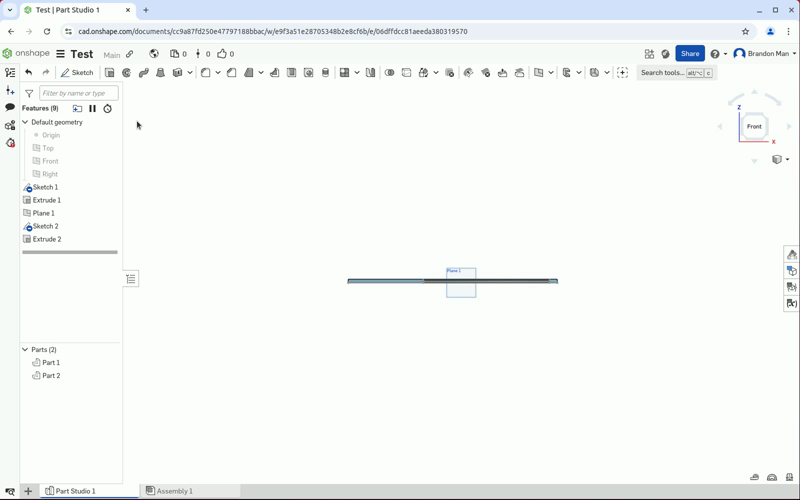
key(shift+7)
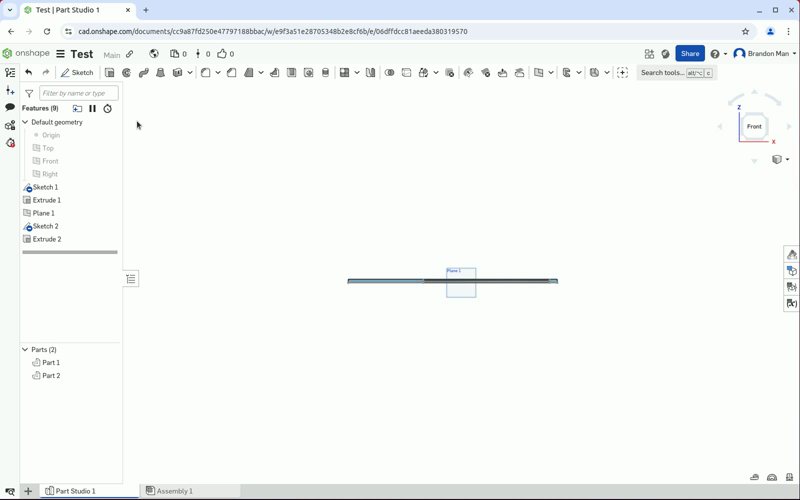
key(left, 2)
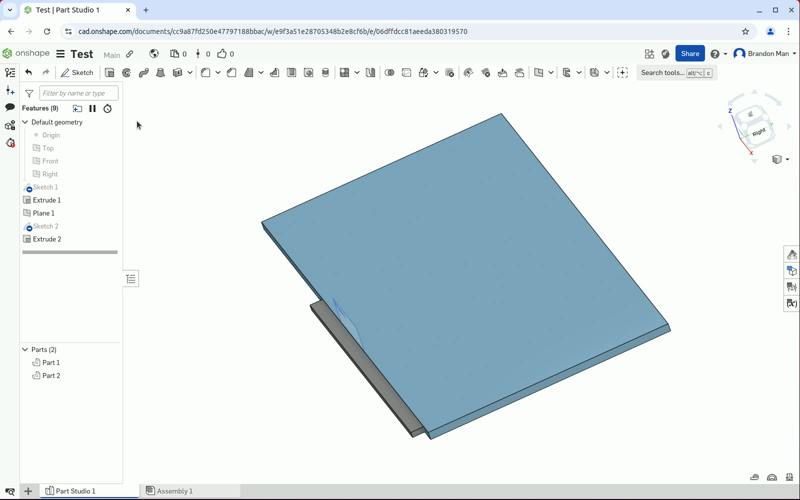
key(down, 2)
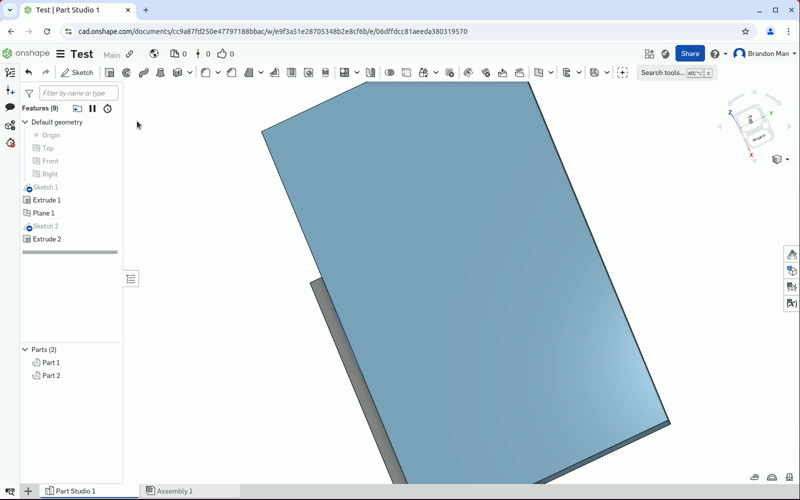
key(up, 2)
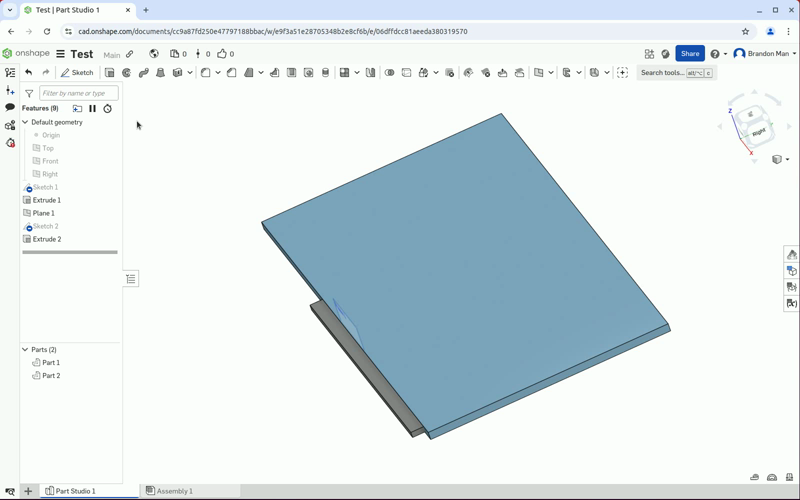
key(right, 2)
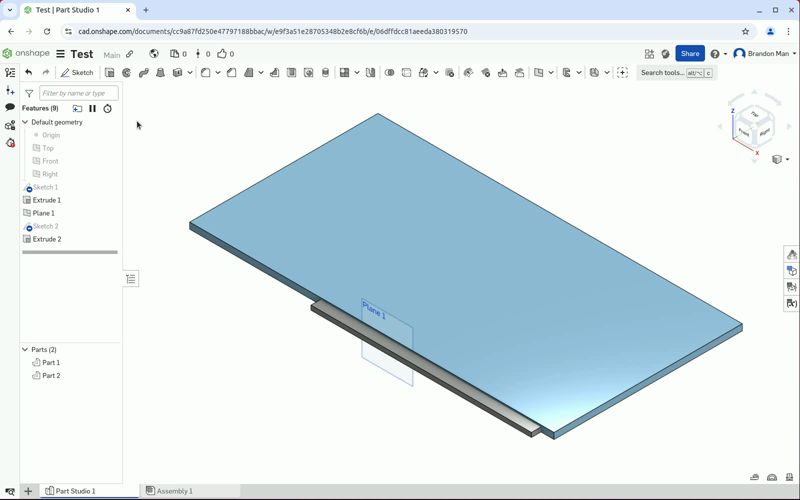
mouse_move(73, 189)
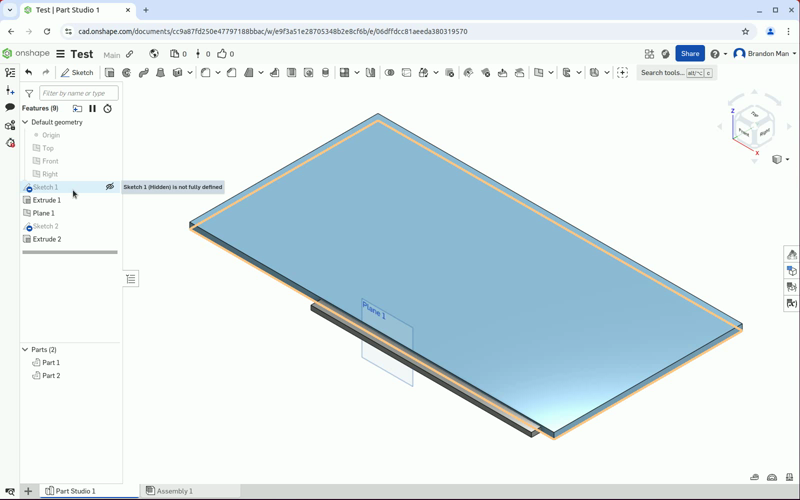
click(73, 189)